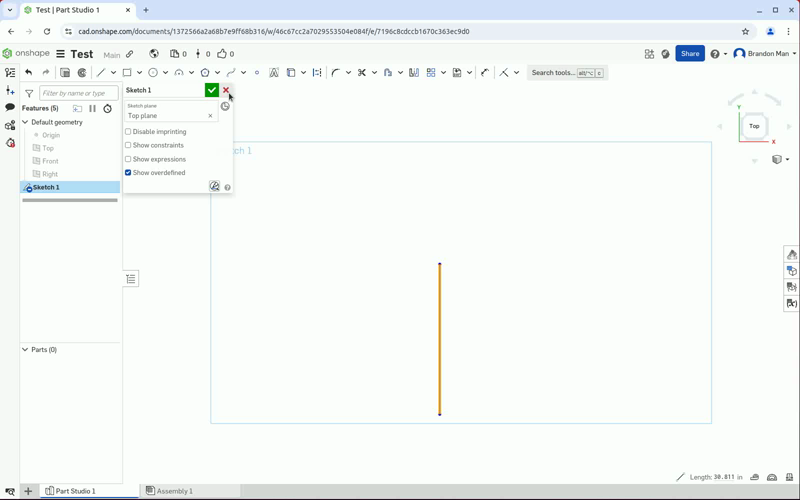
key(shift+h)
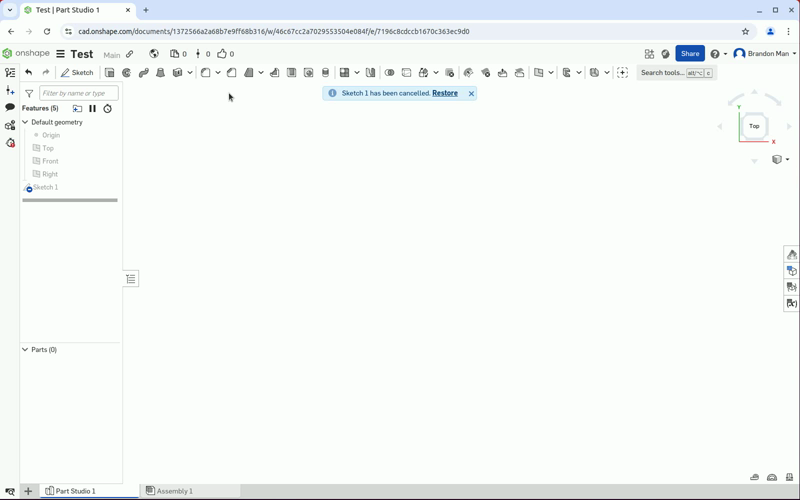
mouse_move(73, 352)
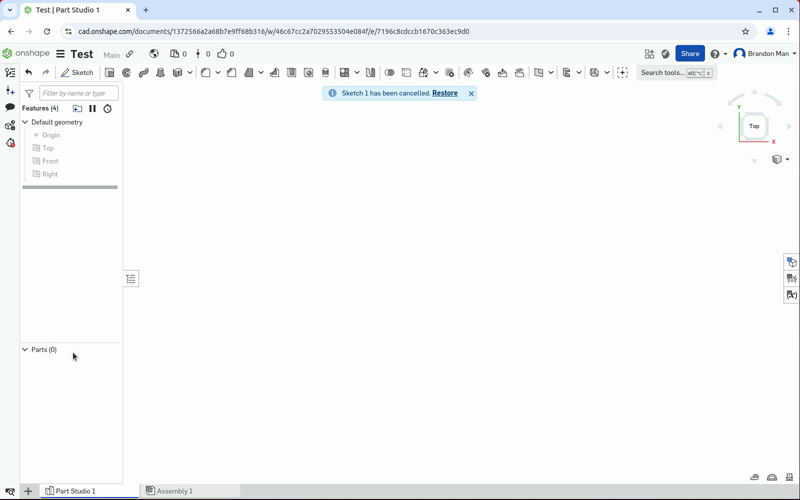
key(y)
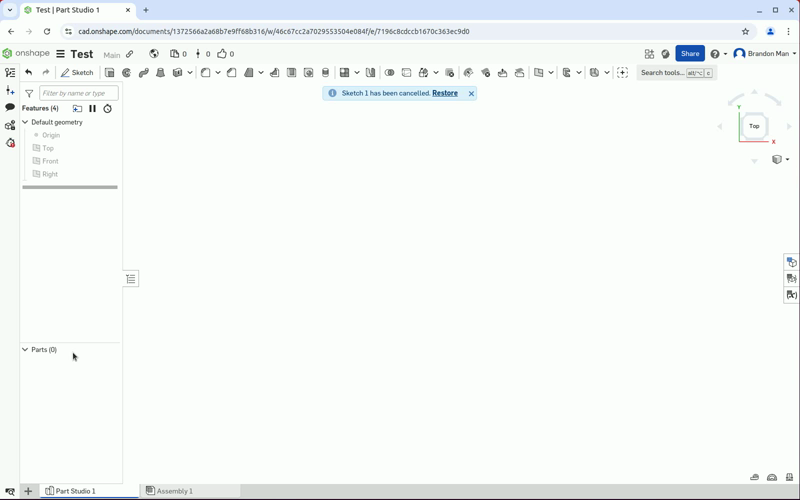
key(shift+p)
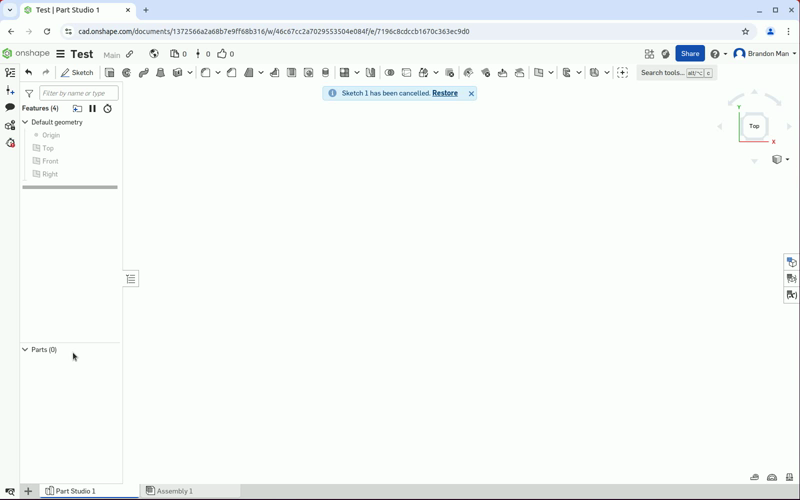
key(space)
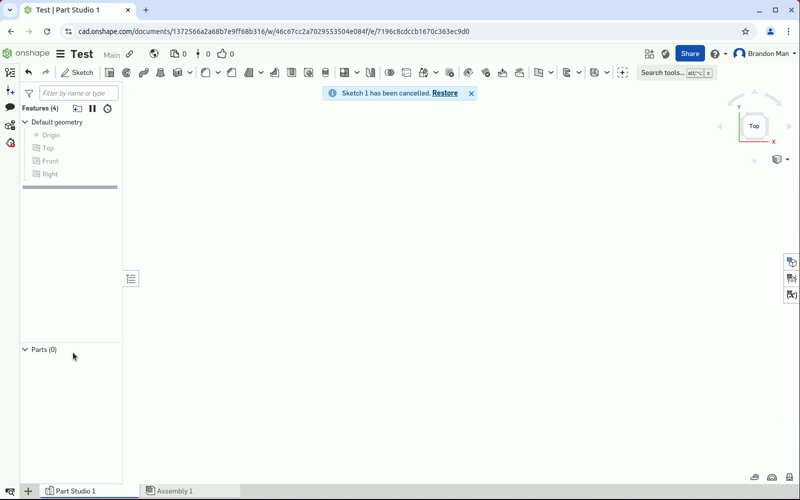
key_down(shift)
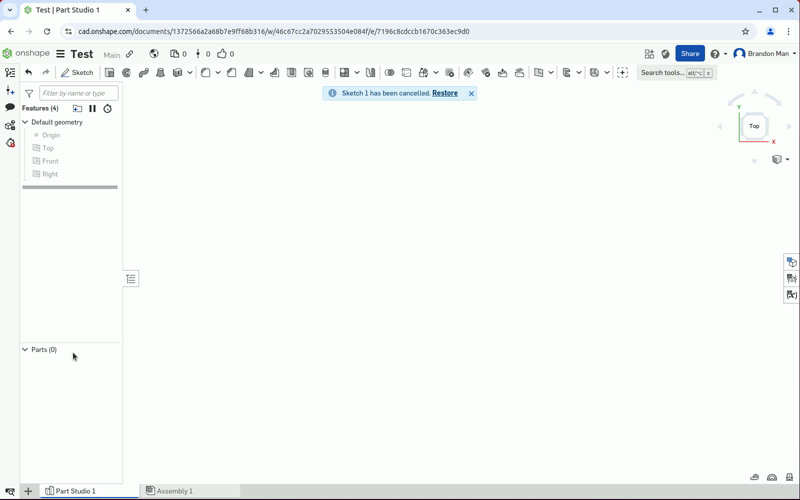
key(up)
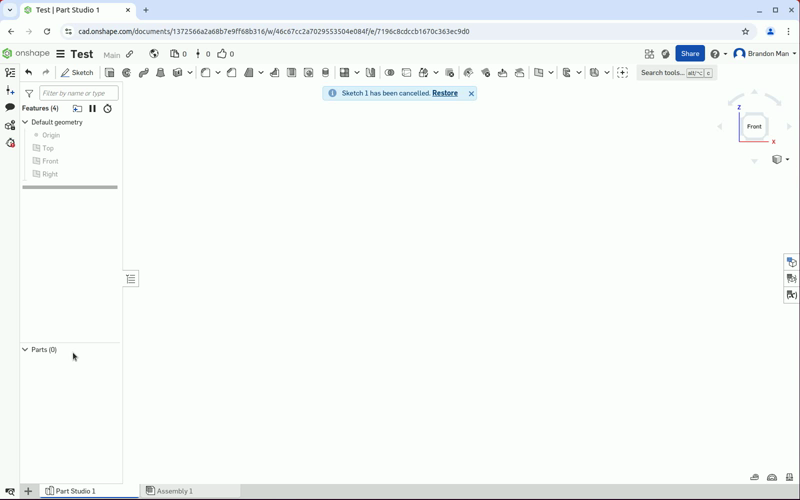
key_up(shift)
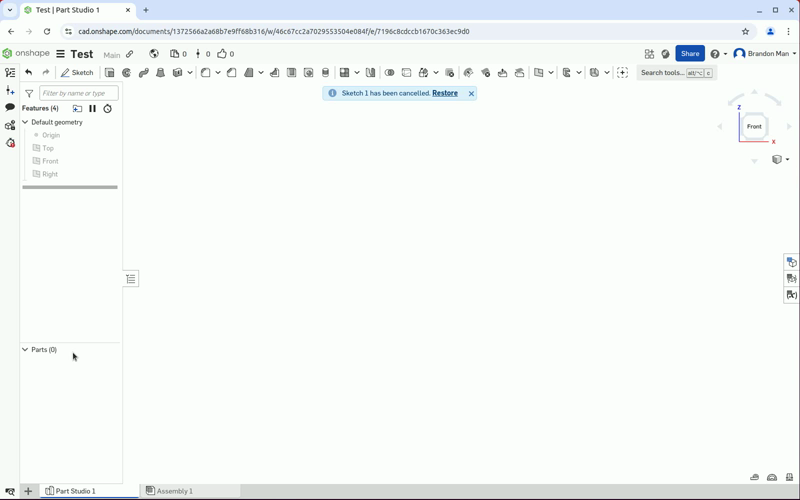
mouse_move(73, 352)
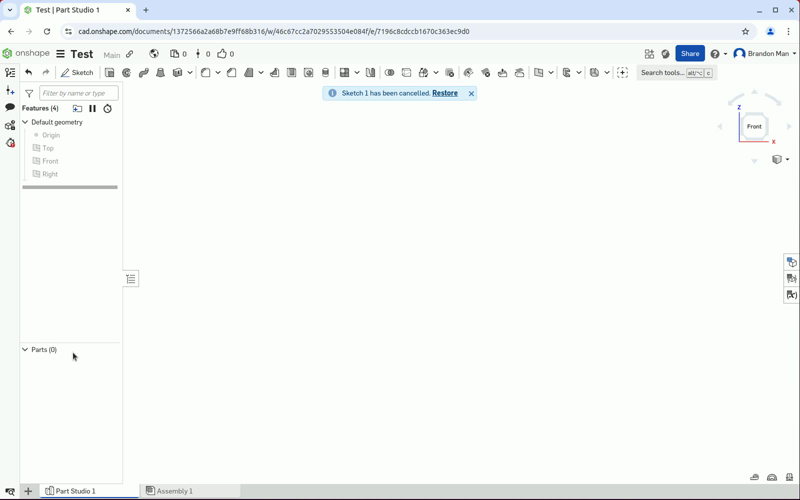
key(shift+y)
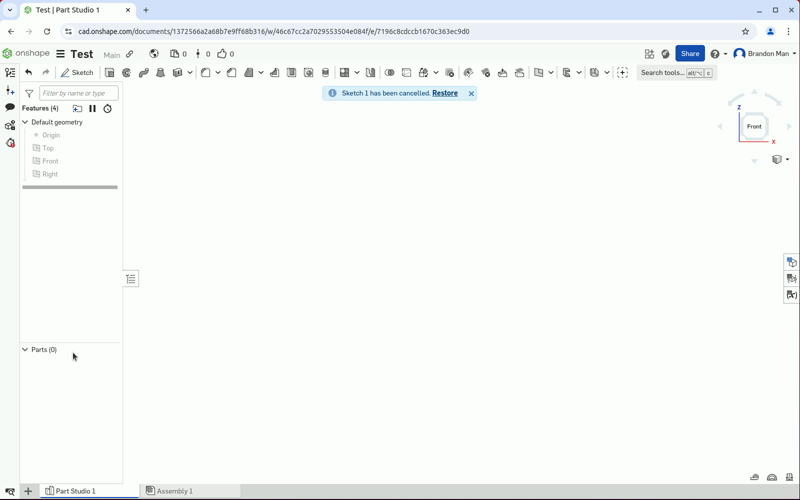
key(shift+s)
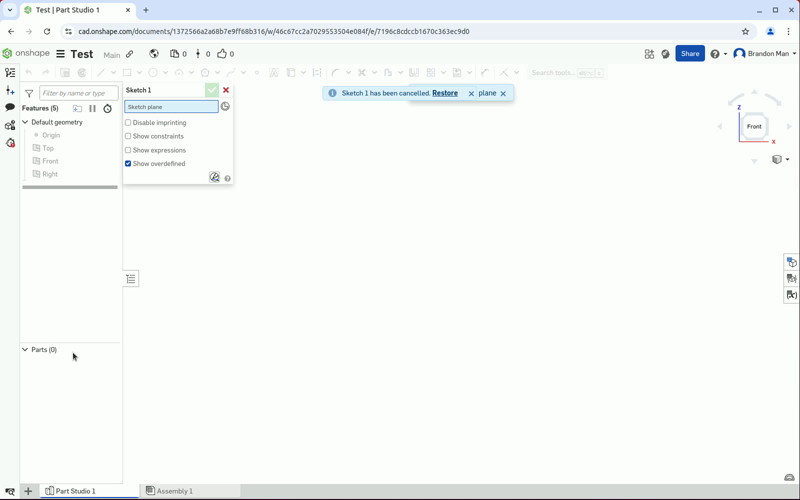
mouse_move(73, 163)
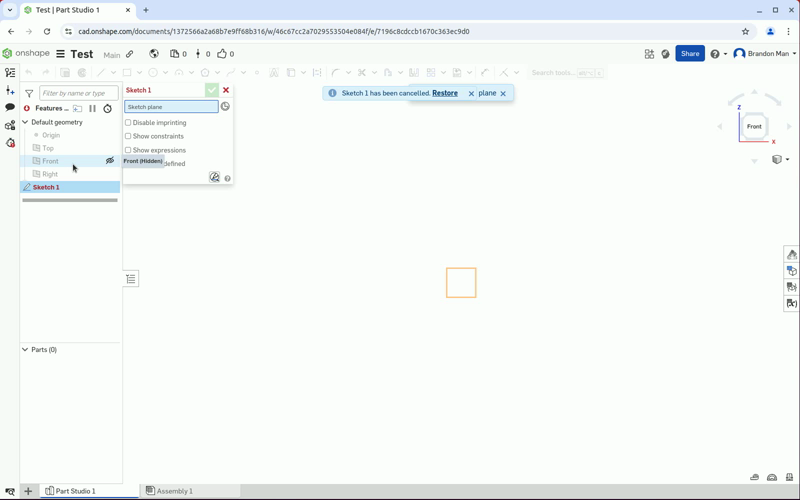
click(73, 163)
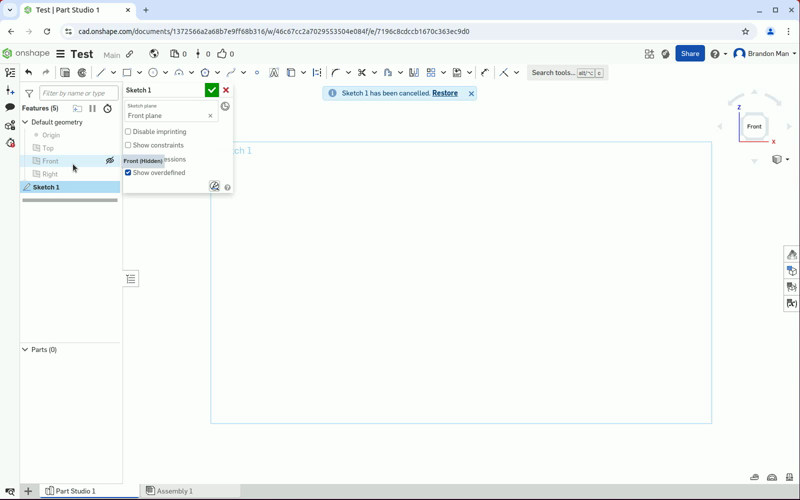
mouse_move(73, 352)
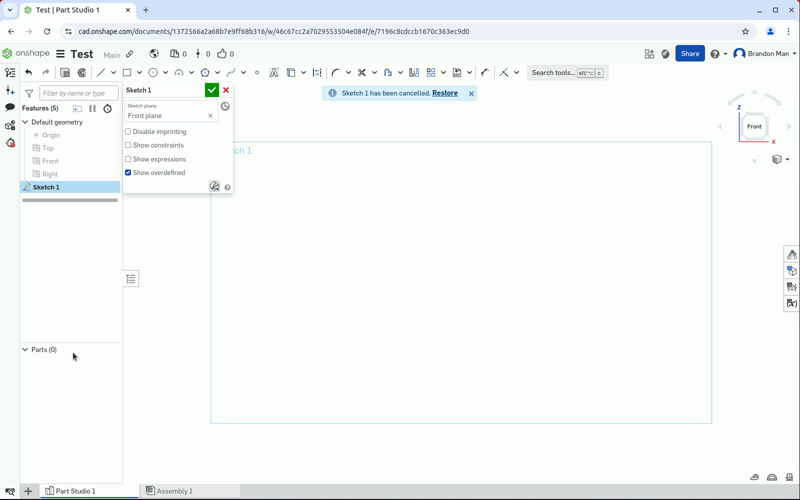
key(y)
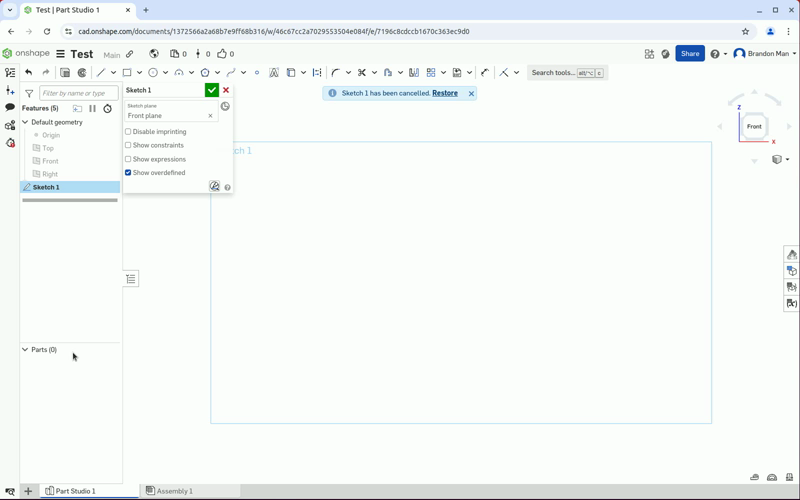
key(c)
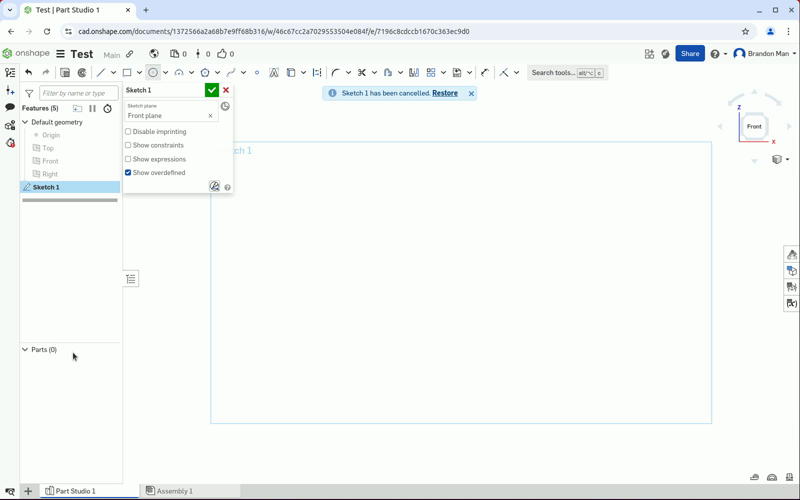
key_down(shift)
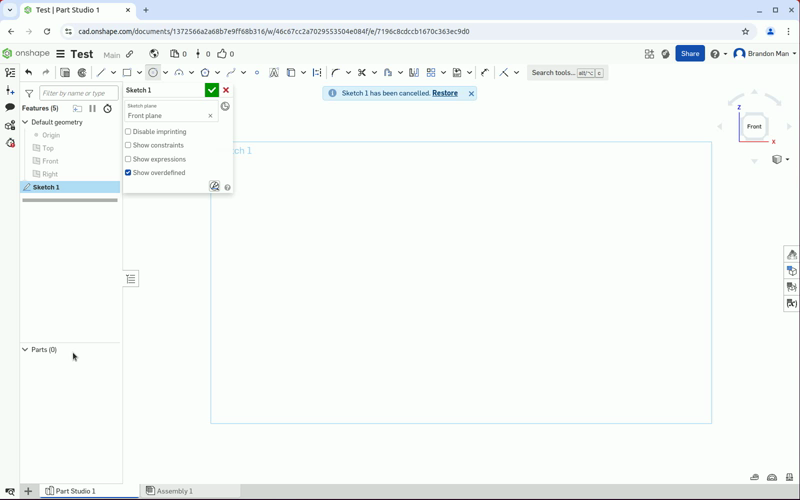
mouse_move(460, 282)
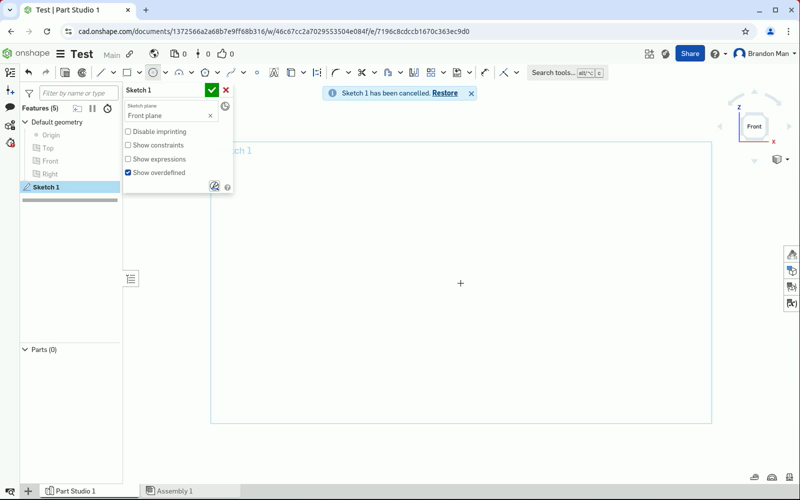
click(460, 282)
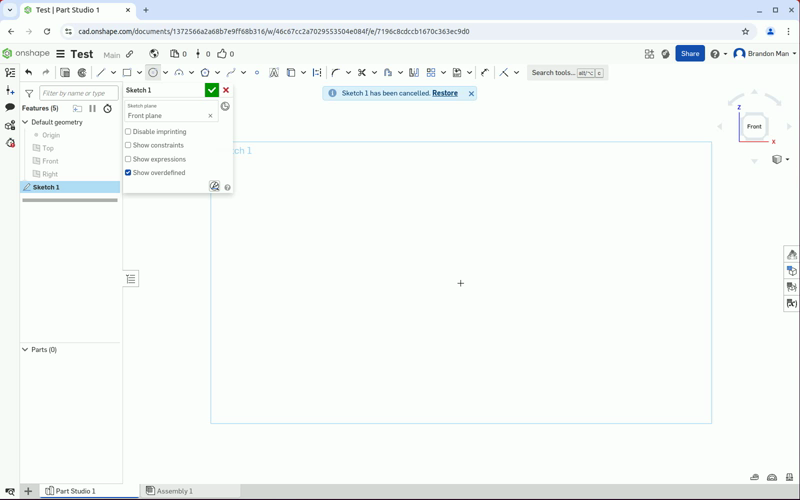
key_up(shift)
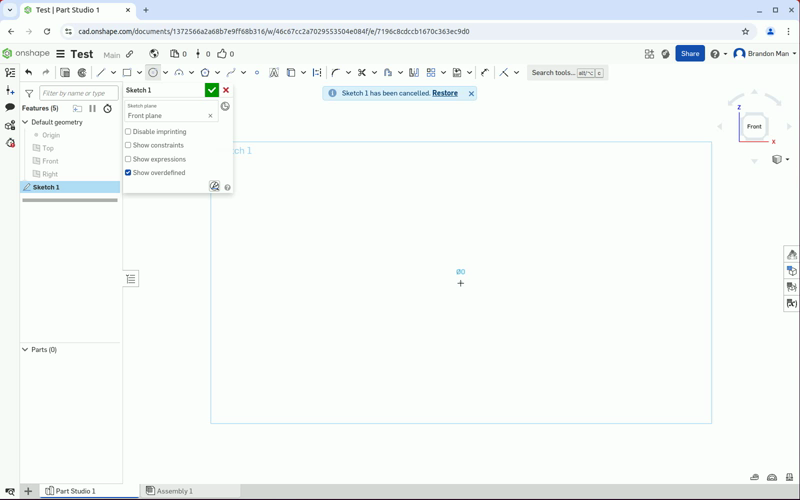
mouse_move(505, 282)
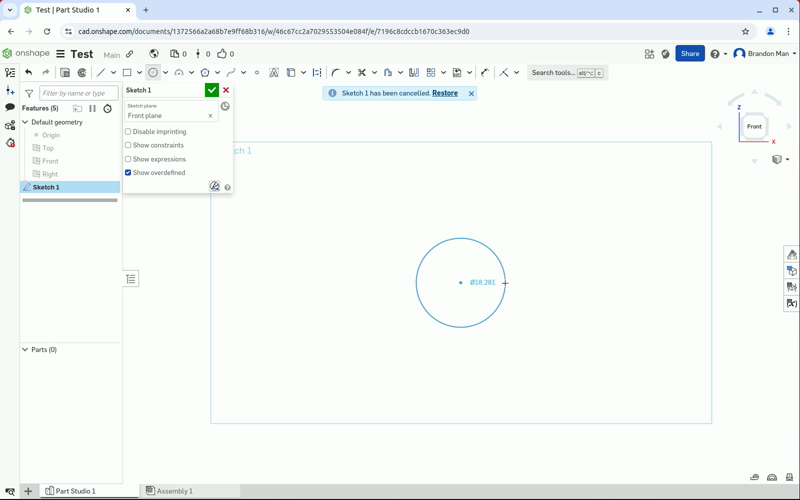
click(505, 282)
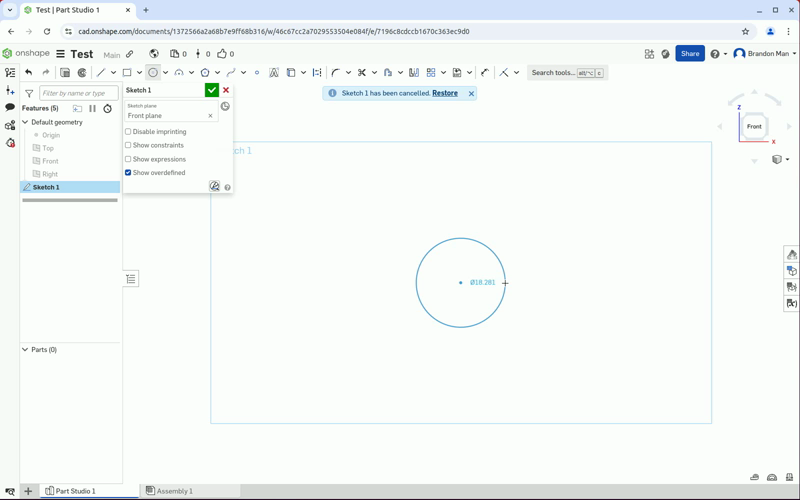
key(esc)
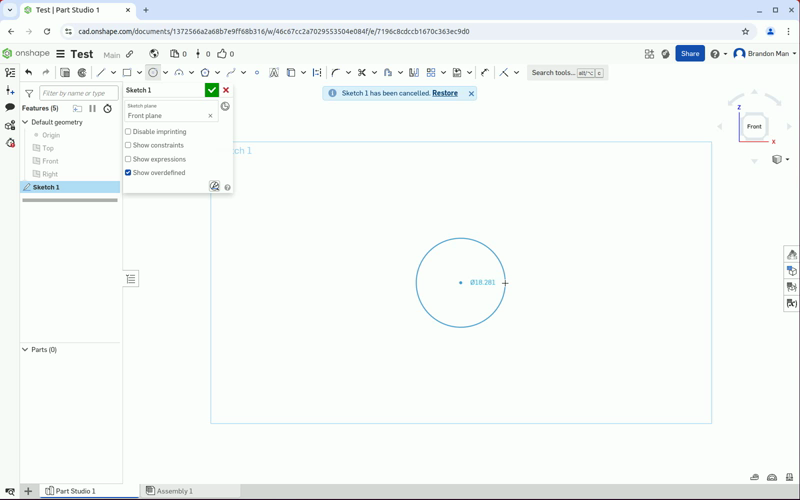
key(c)
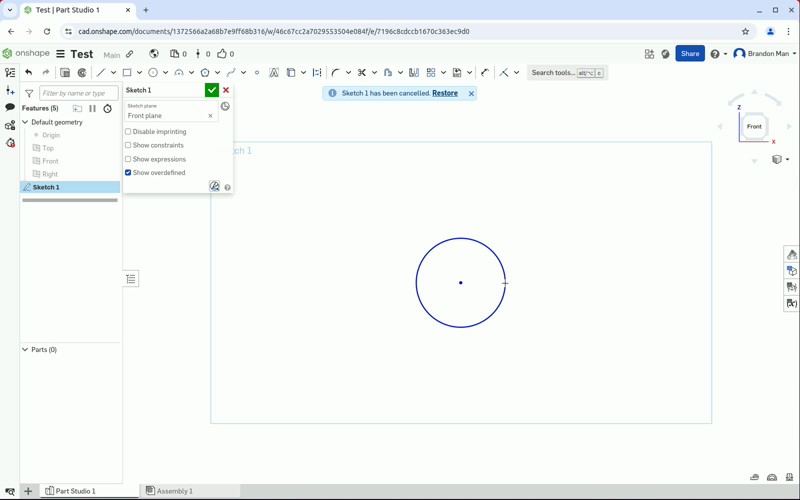
key_down(shift)
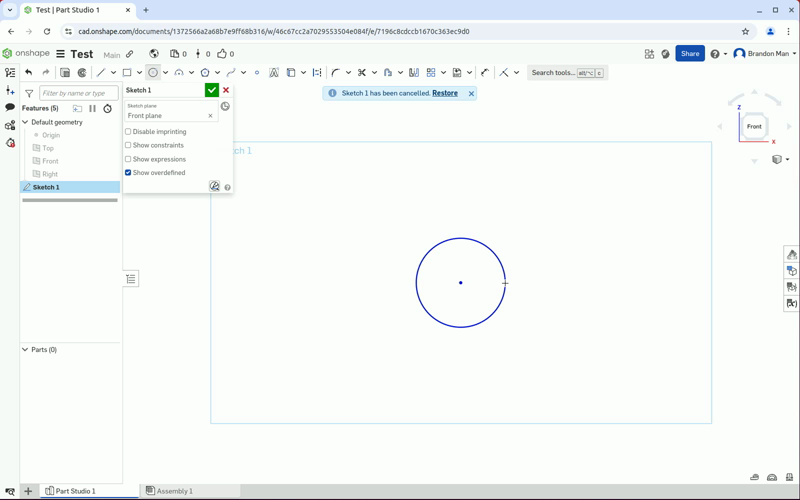
mouse_move(460, 282)
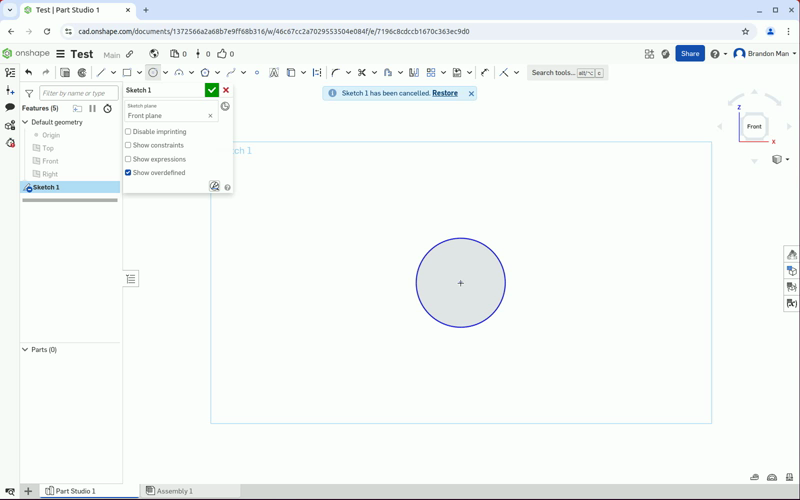
click(460, 282)
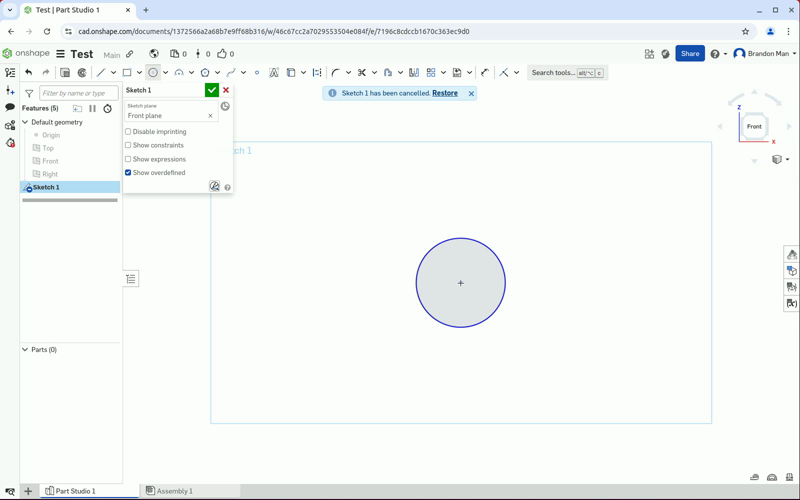
key_up(shift)
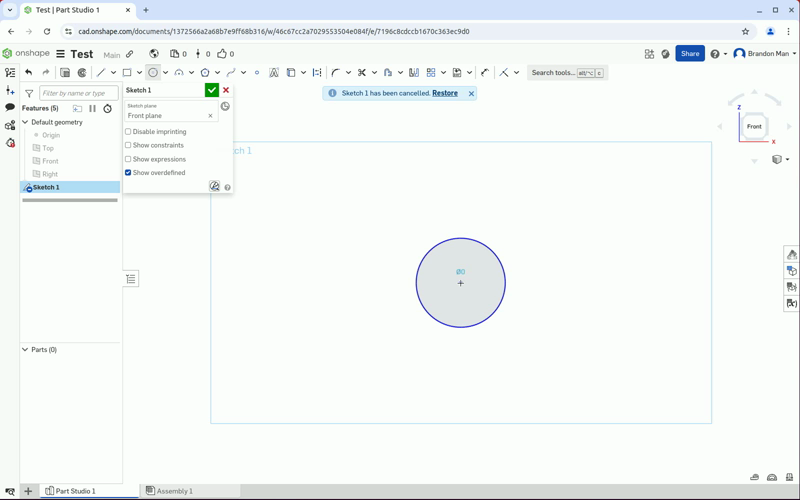
mouse_move(478, 282)
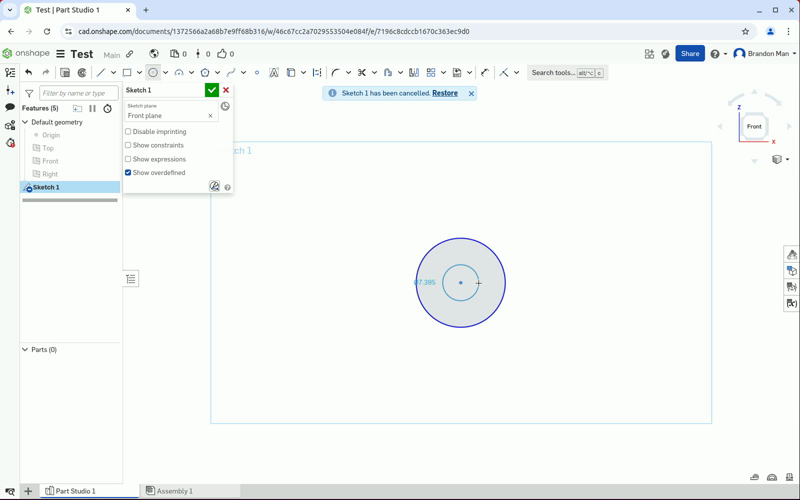
click(478, 282)
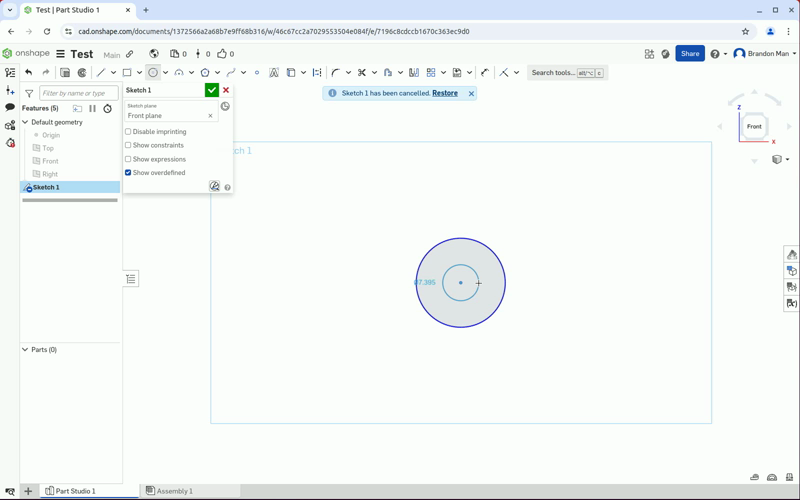
key(esc)
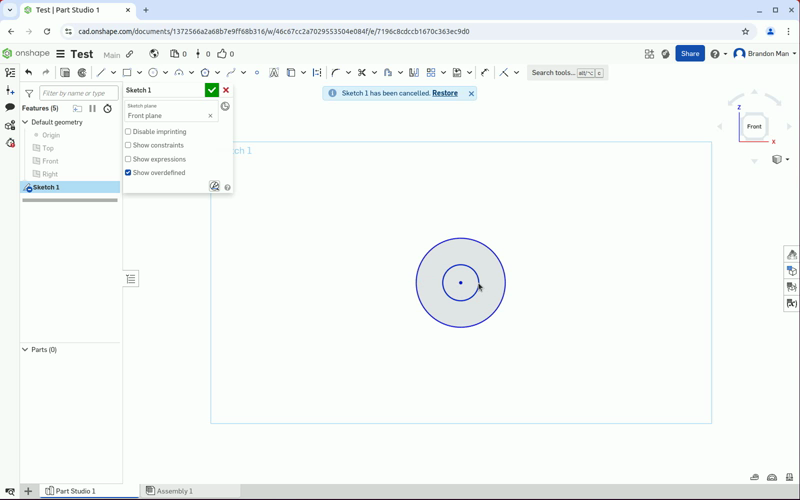
mouse_move(470, 256)
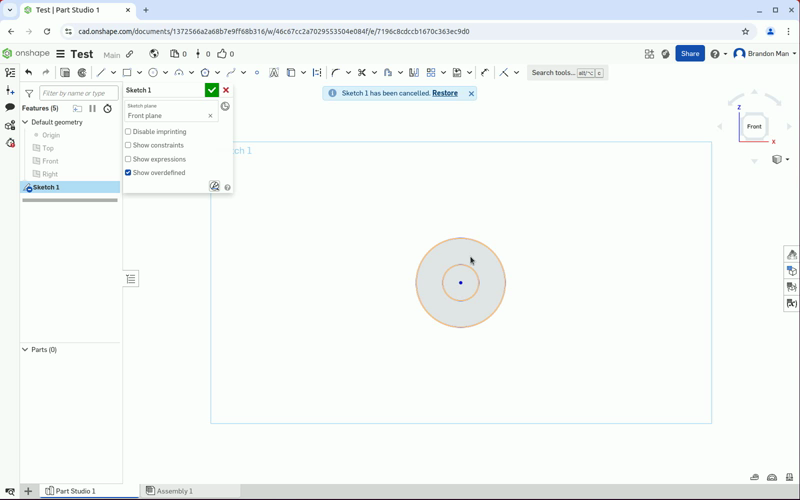
click(470, 256)
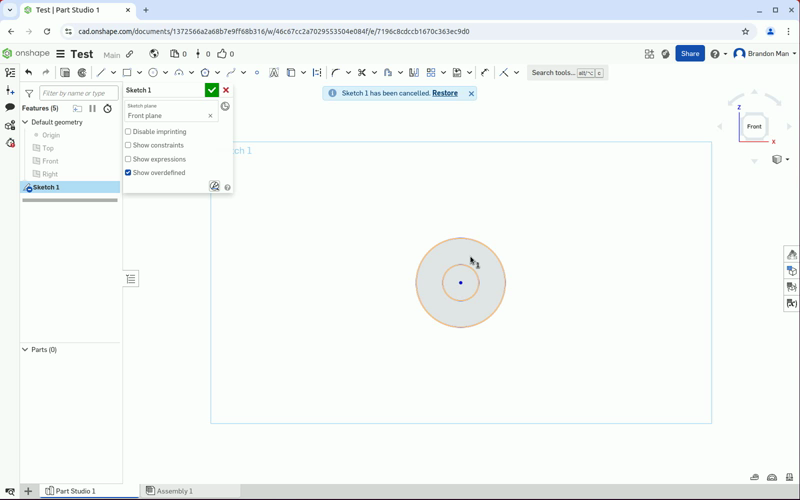
mouse_move(73, 352)
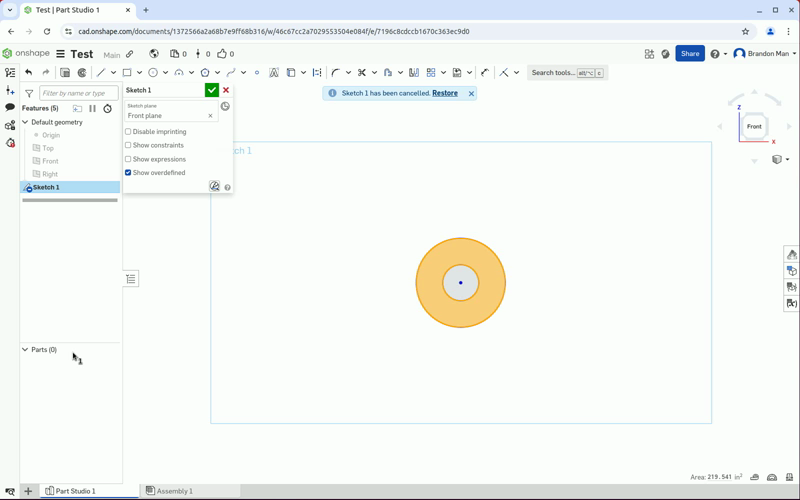
key(shift+y)
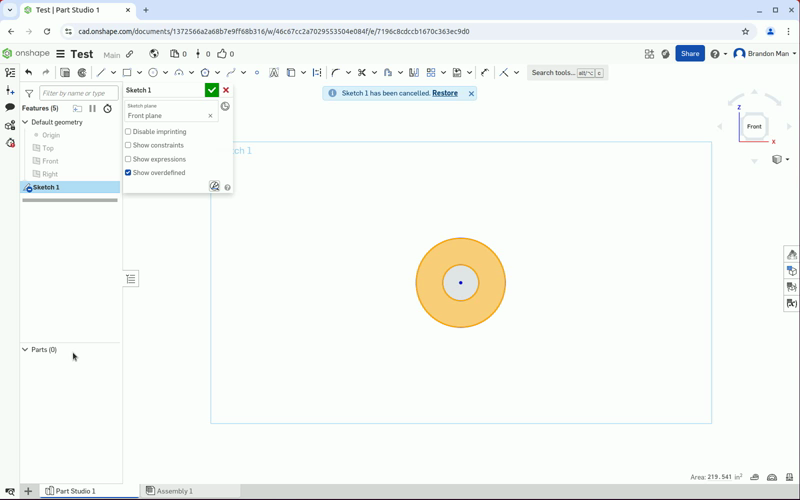
key(shift+e)
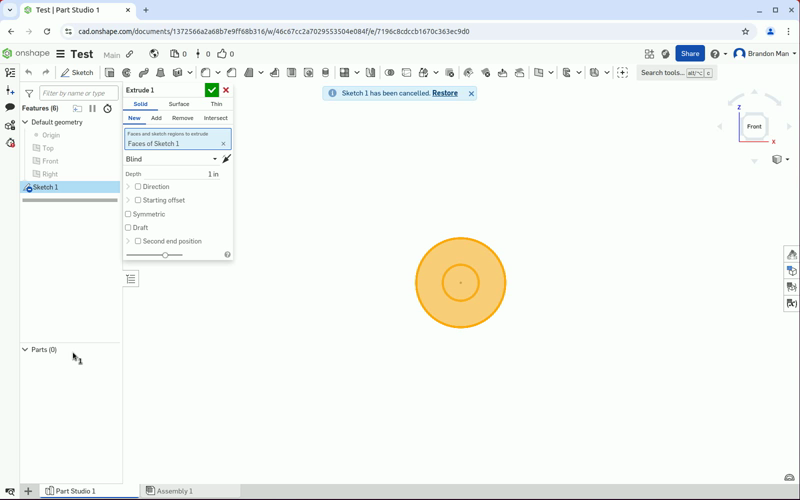
mouse_move(143, 106)
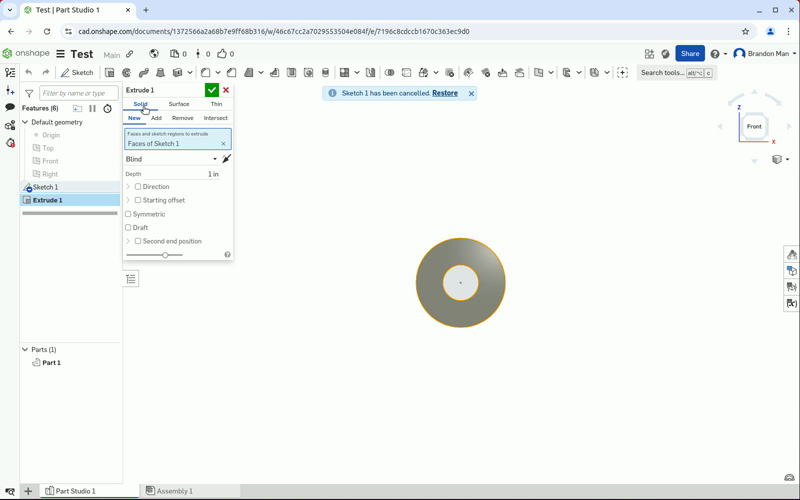
click(143, 106)
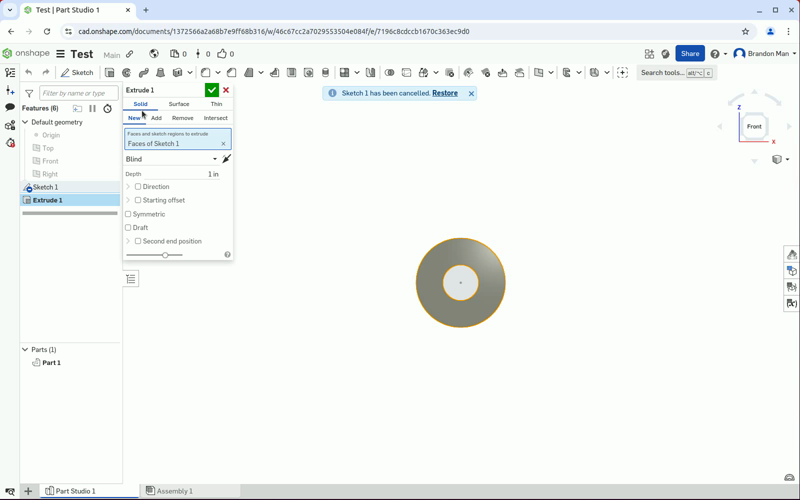
mouse_move(137, 120)
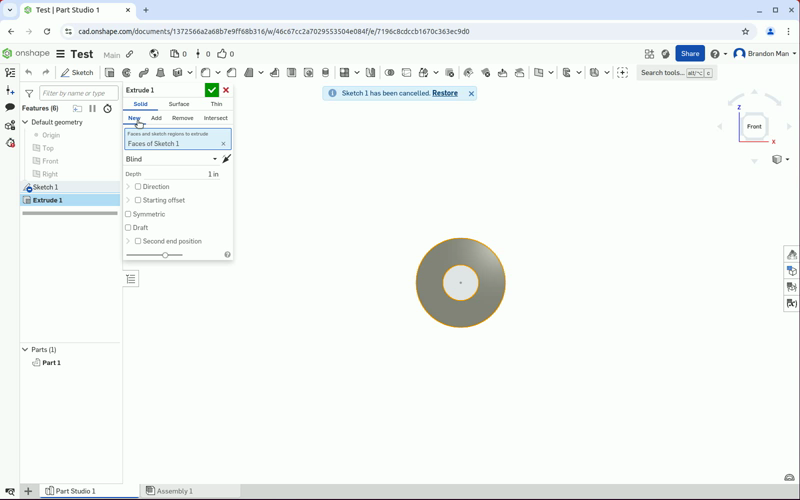
click(137, 120)
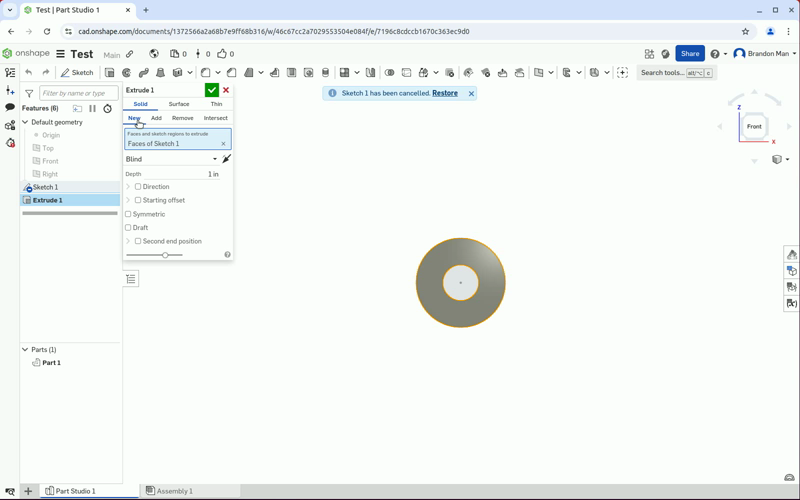
key(tab, 4)
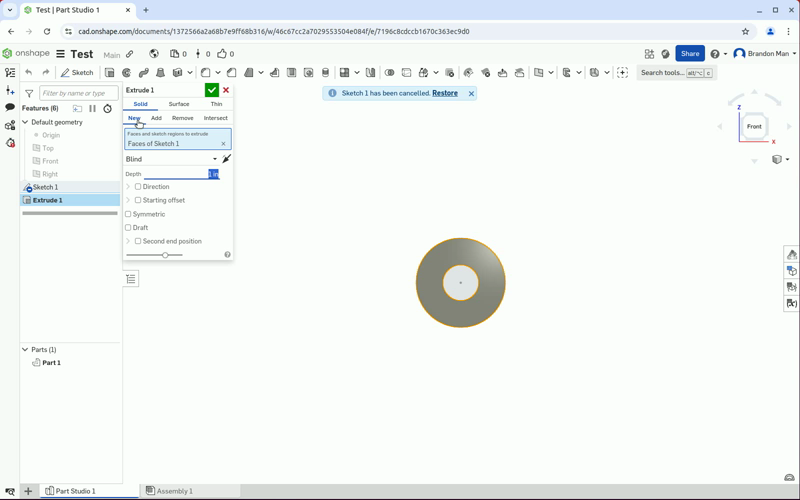
text(3.611)
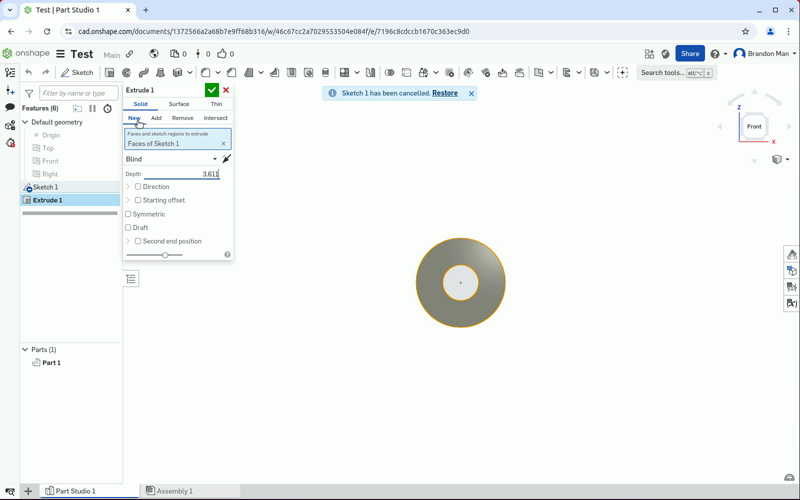
key(enter)
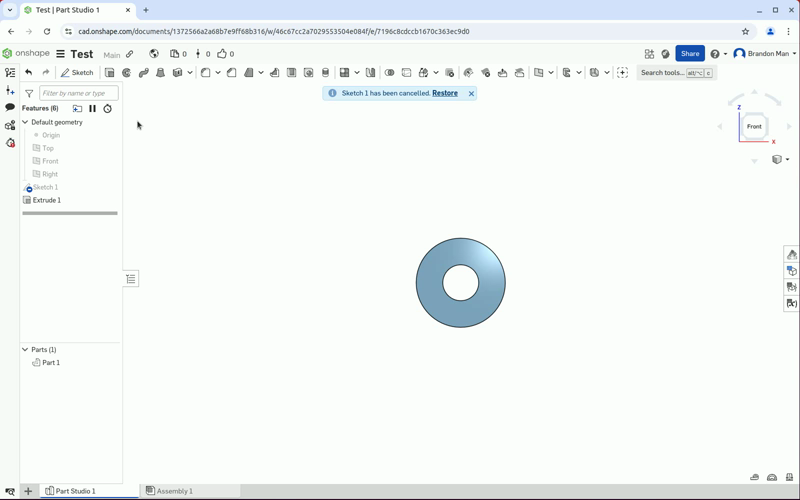
key(shift+h)
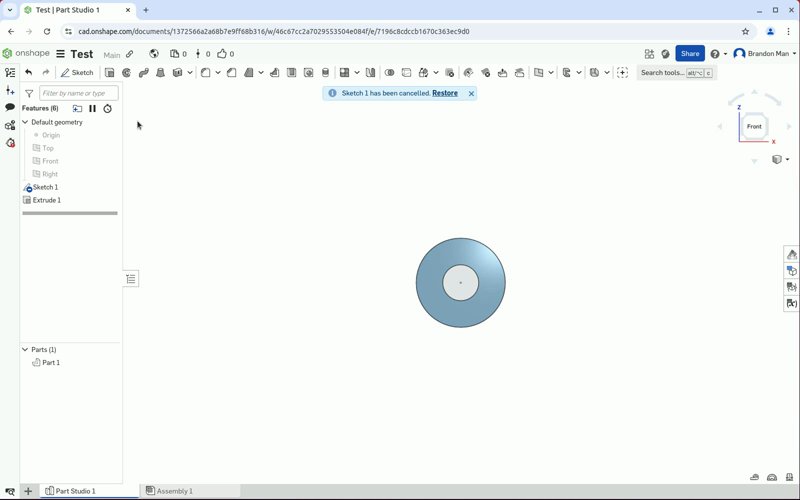
key(shift+h)
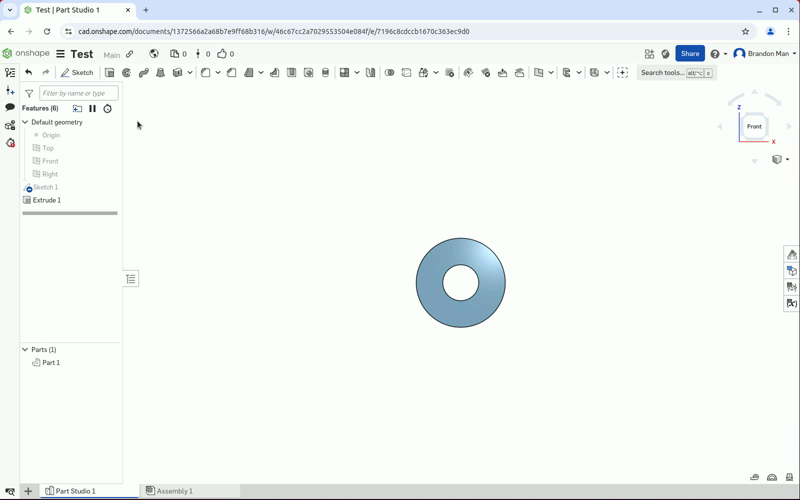
mouse_move(73, 189)
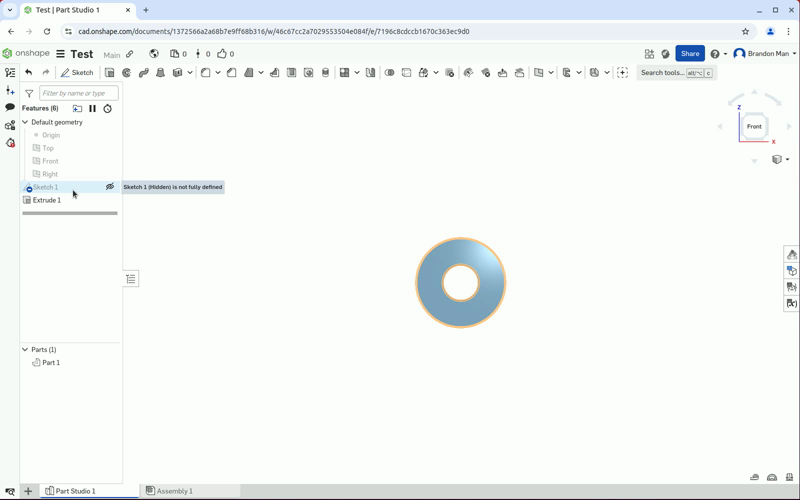
click(73, 189)
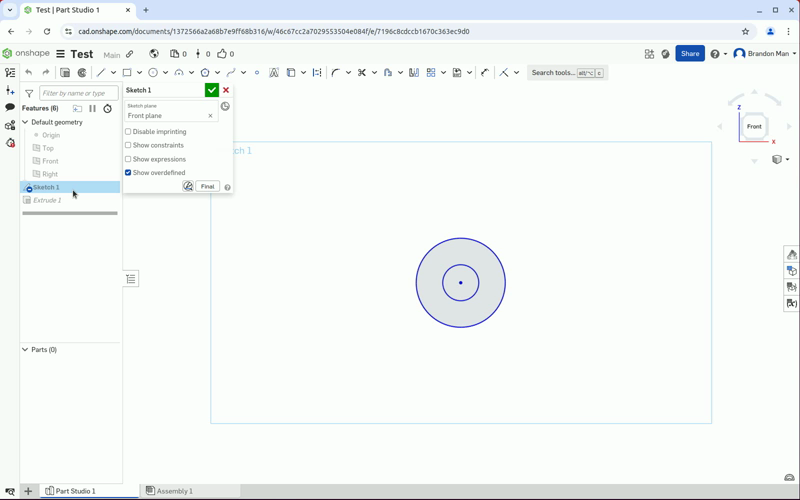
mouse_move(229, 92)
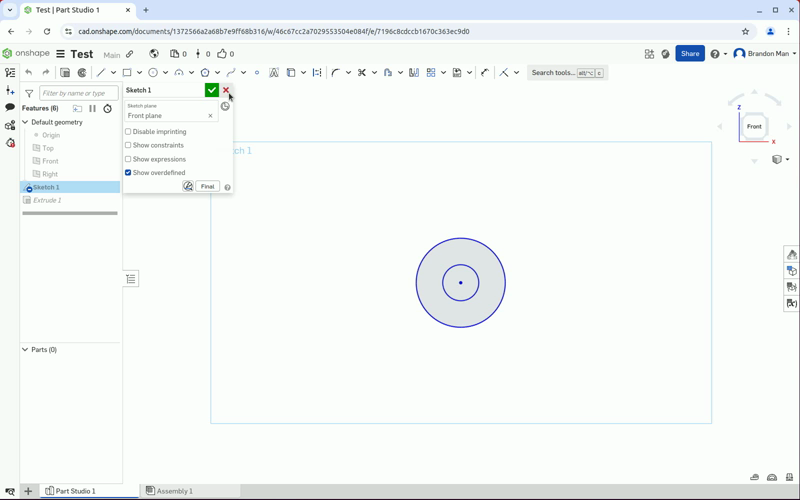
click(229, 92)
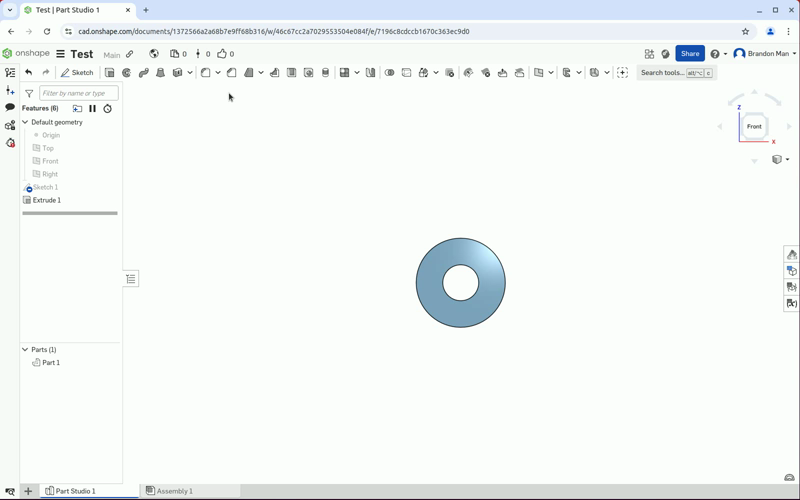
mouse_move(541, 75)
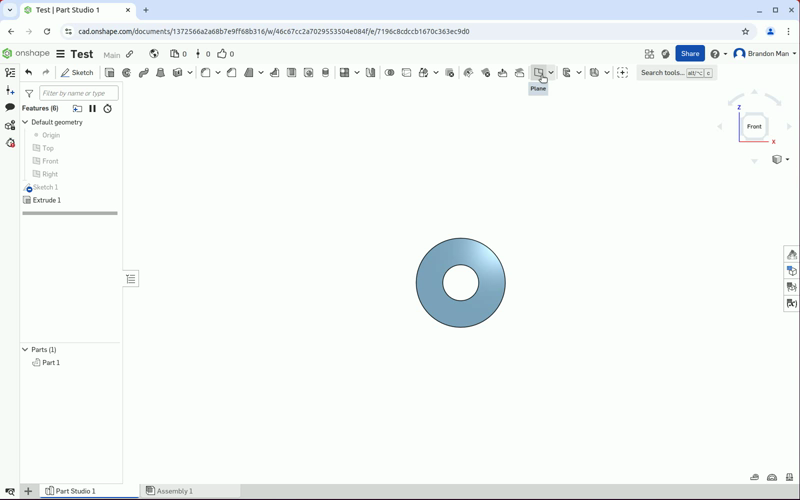
click(541, 75)
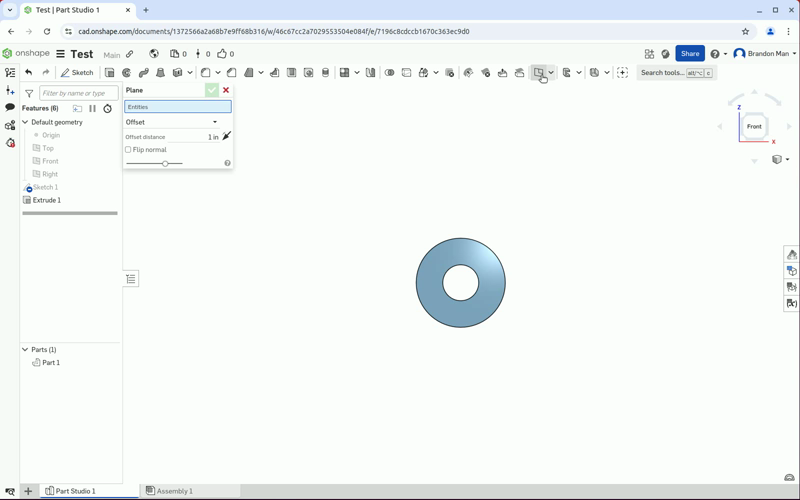
mouse_move(73, 163)
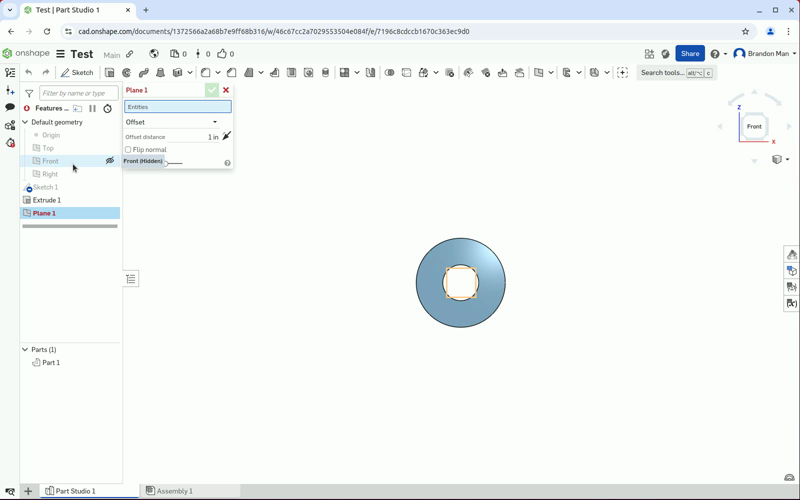
click(73, 163)
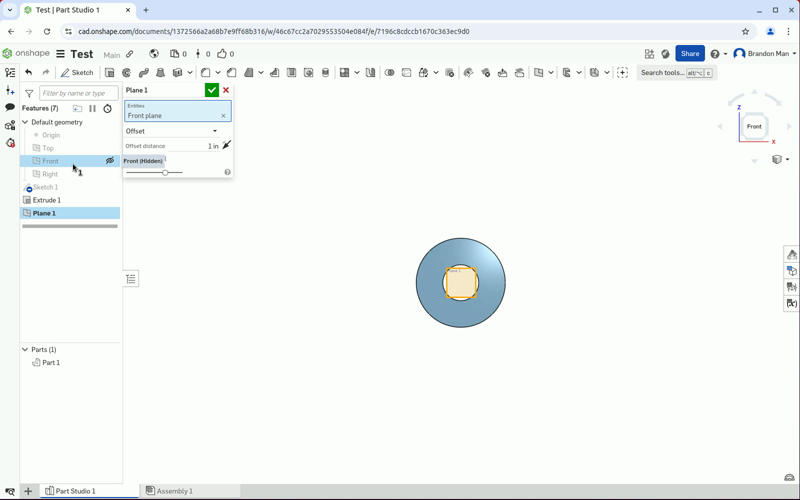
key(tab, 2)
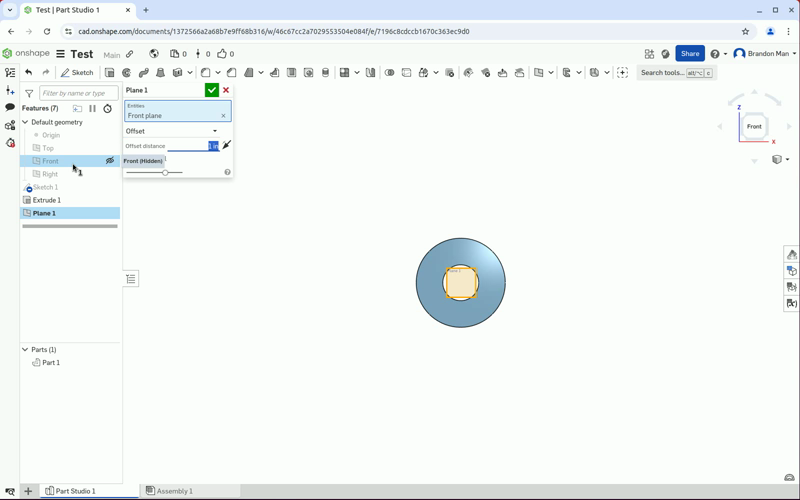
text(3.605)
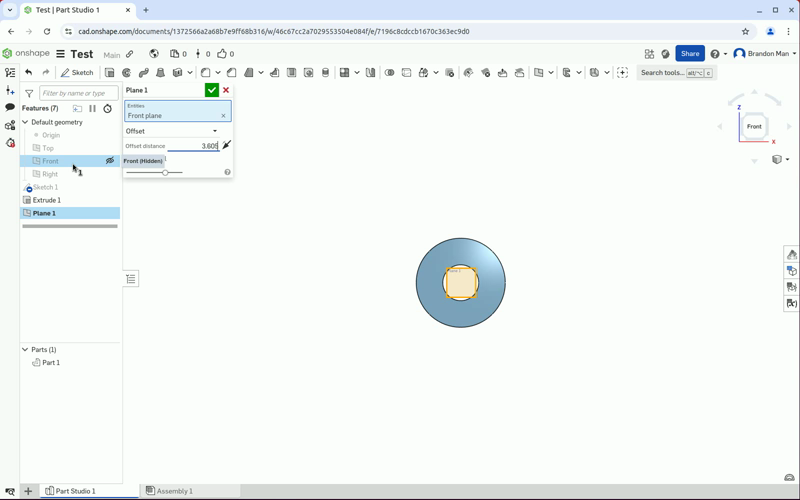
key(enter, 2)
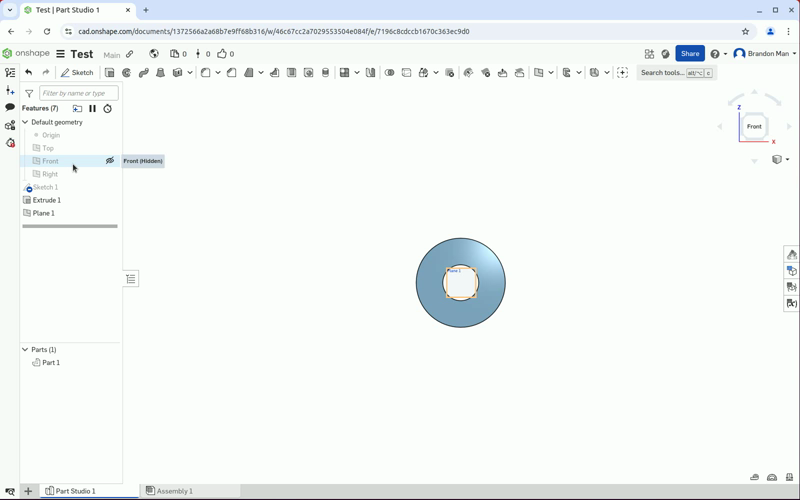
key(shift+s)
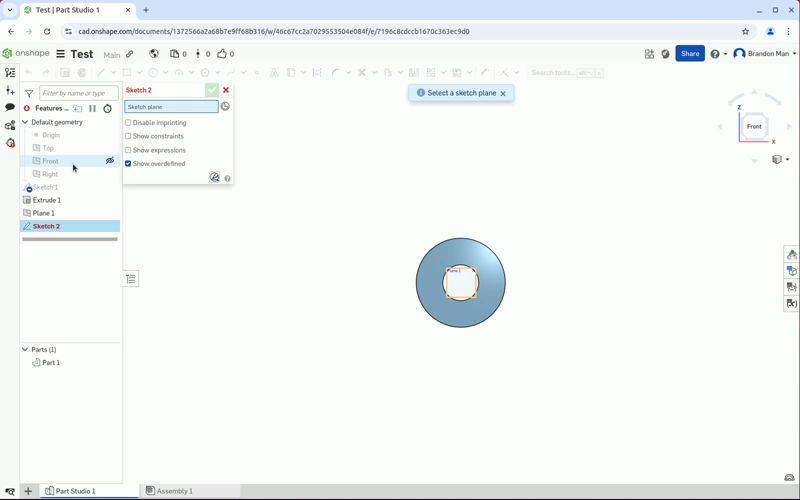
mouse_move(73, 215)
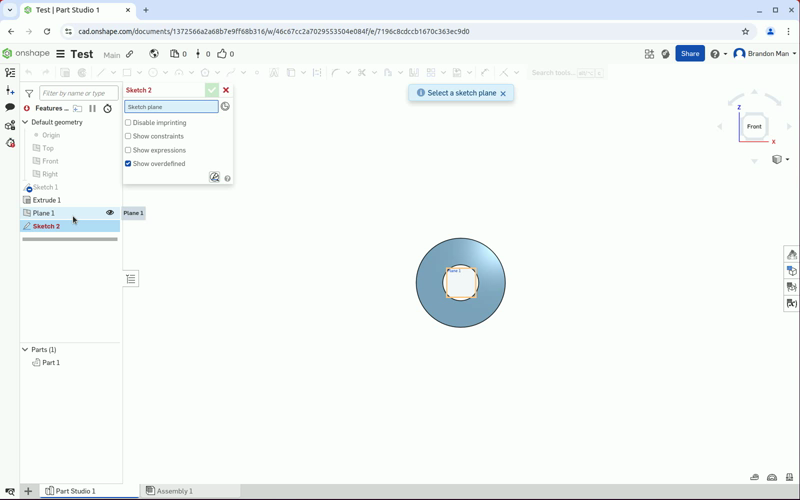
click(73, 215)
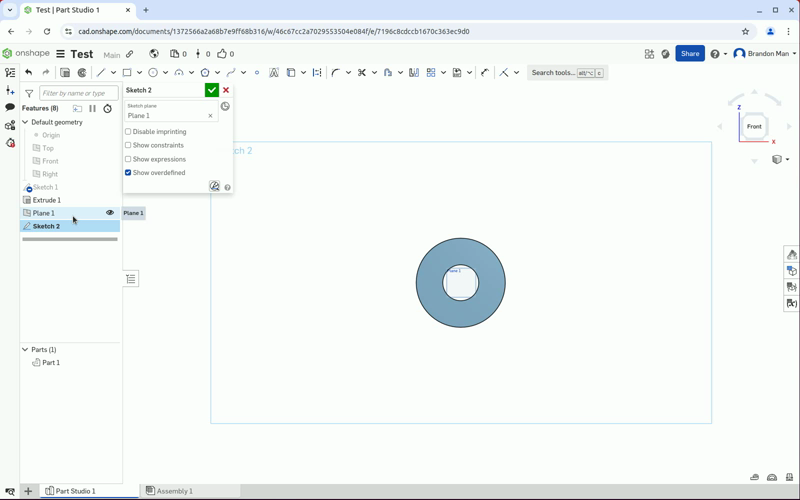
mouse_move(73, 352)
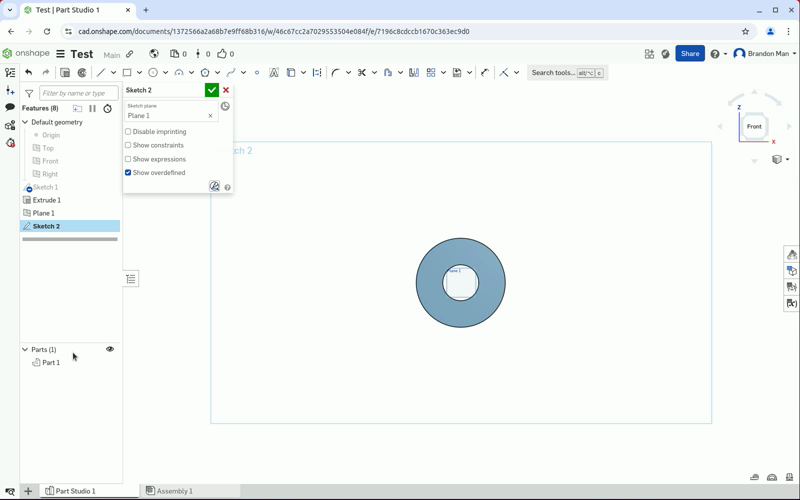
key(y)
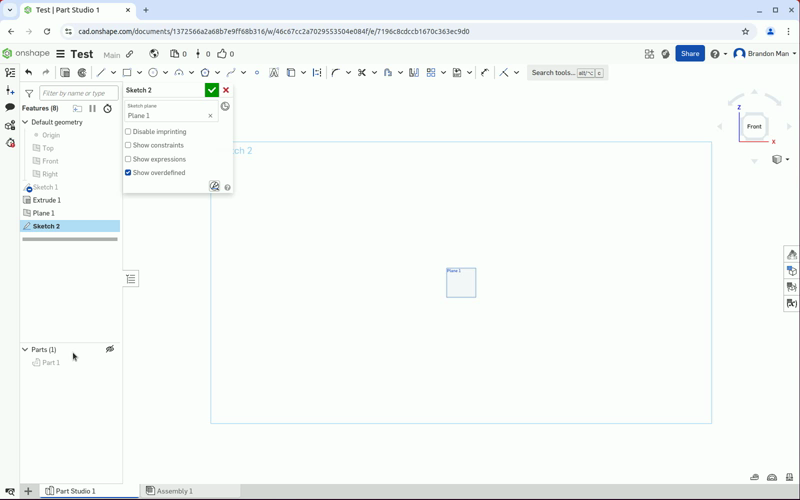
key(c)
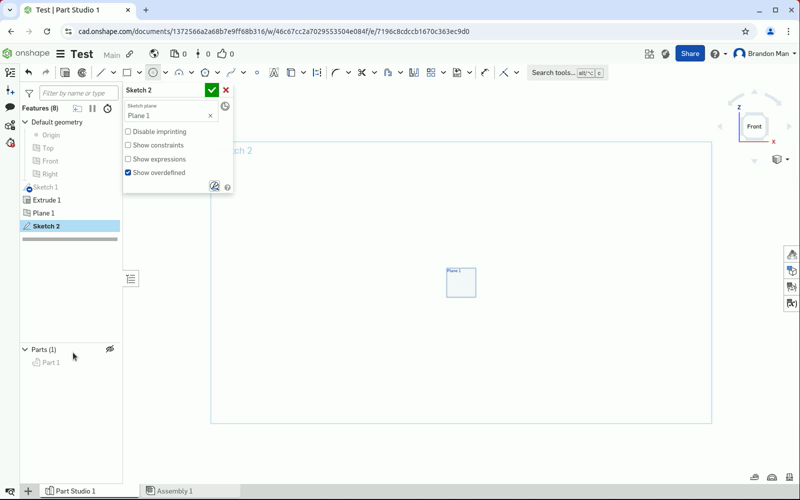
key_down(shift)
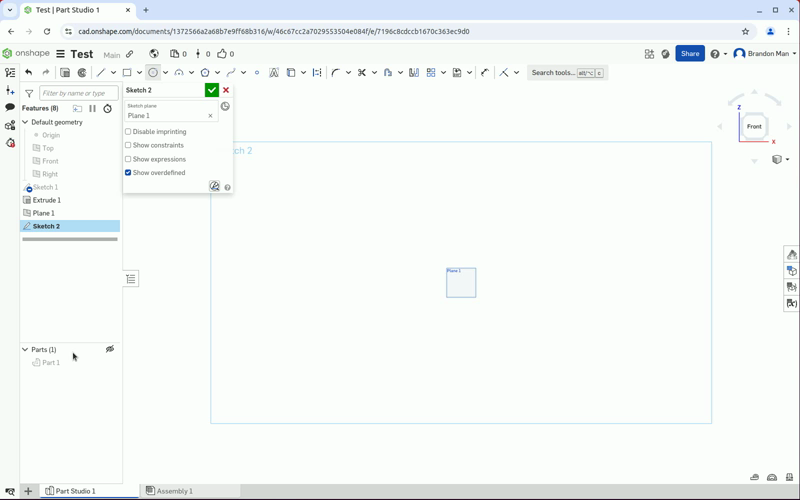
mouse_move(460, 282)
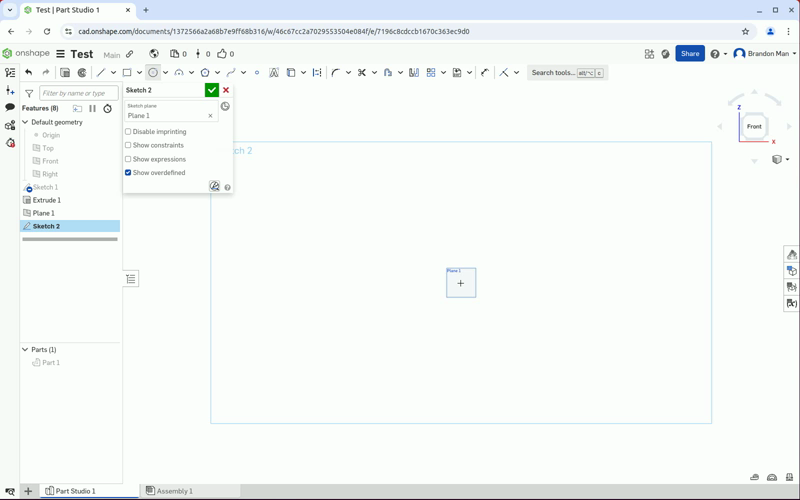
click(460, 282)
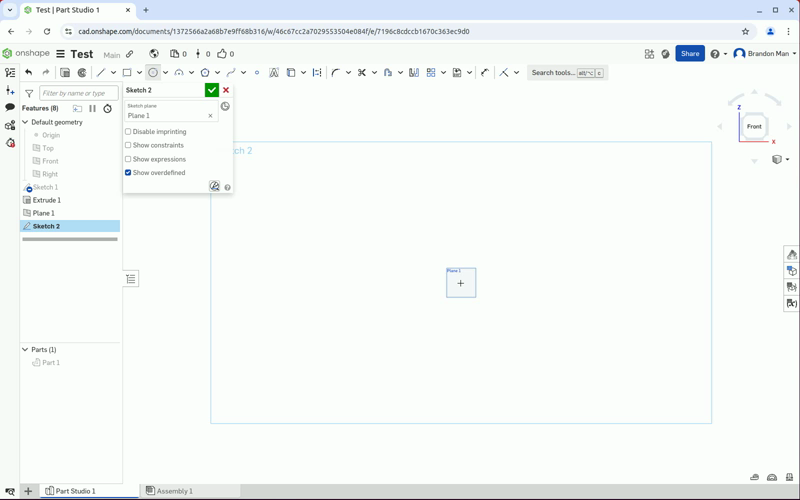
key_up(shift)
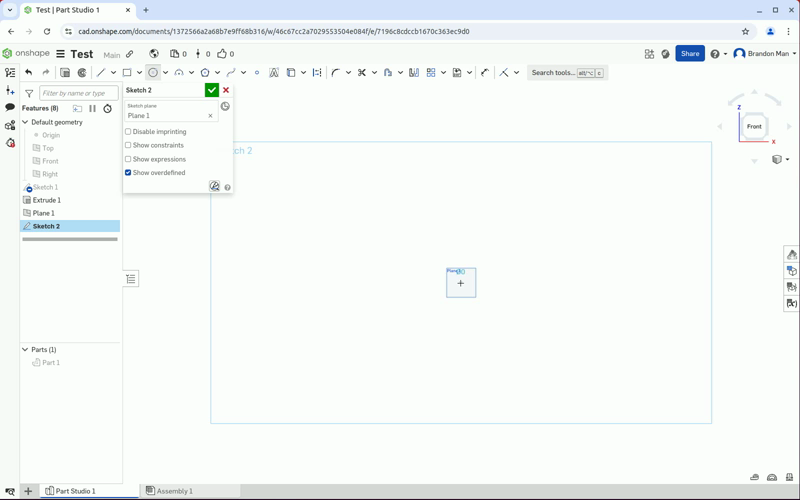
mouse_move(492, 282)
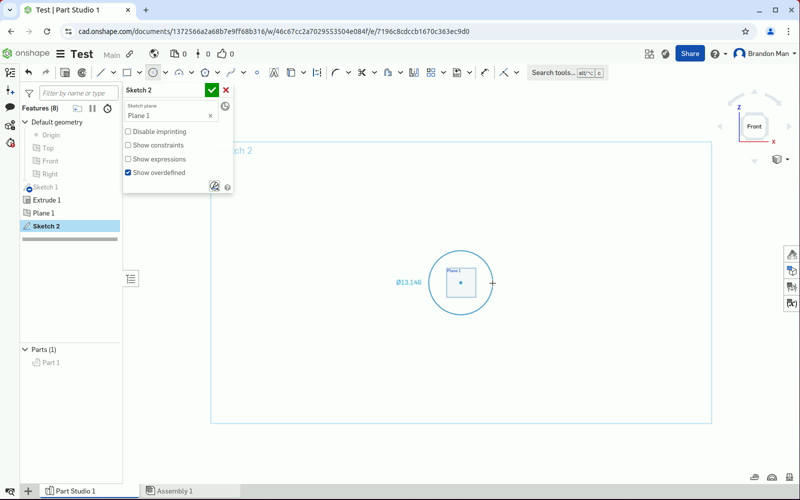
click(492, 282)
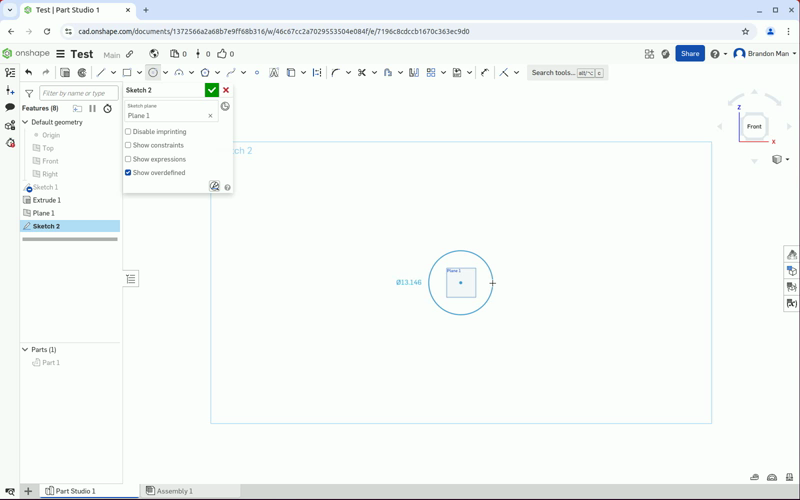
key(esc)
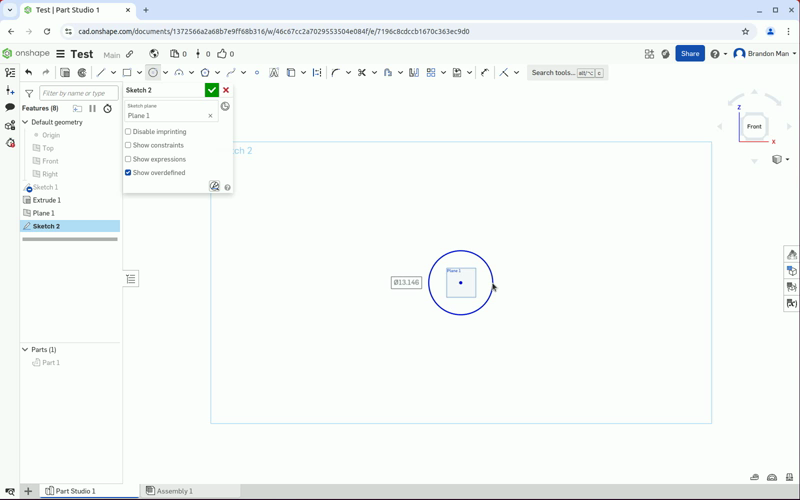
key(c)
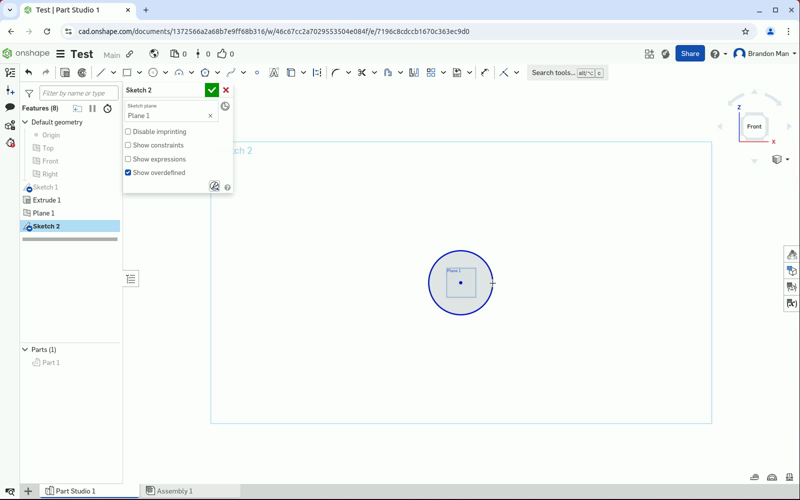
key_down(shift)
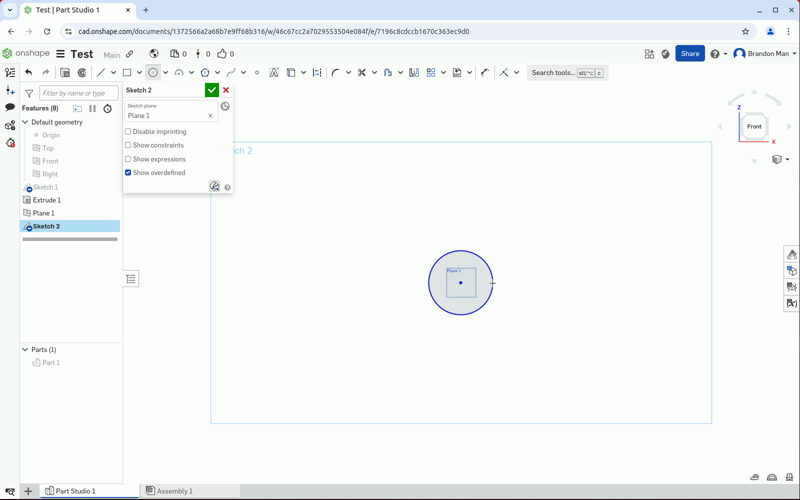
mouse_move(460, 282)
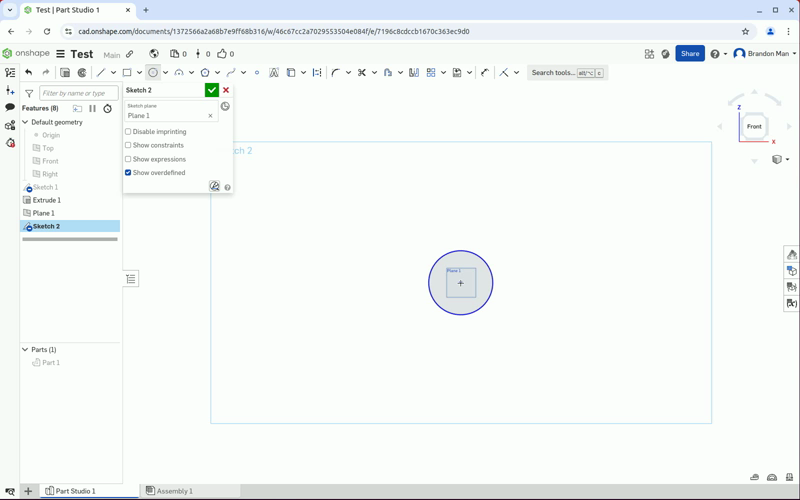
click(460, 282)
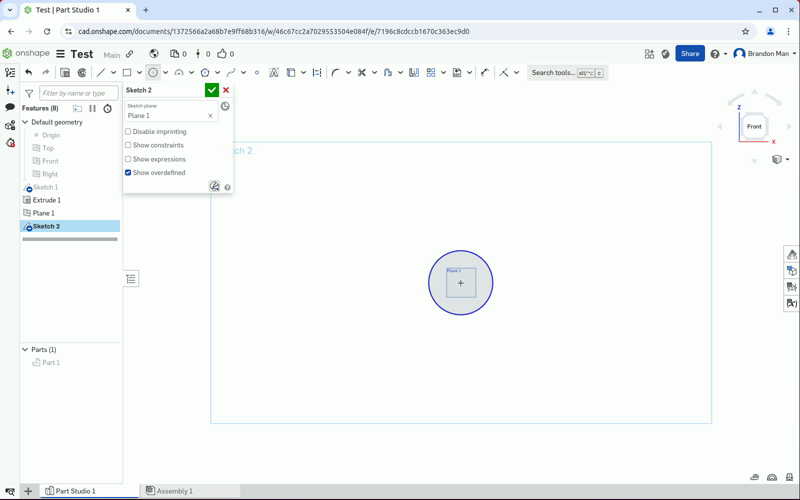
key_up(shift)
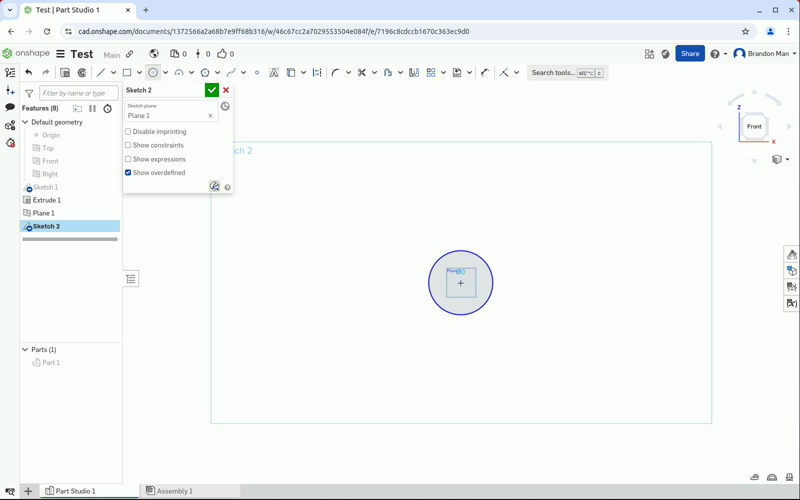
mouse_move(478, 282)
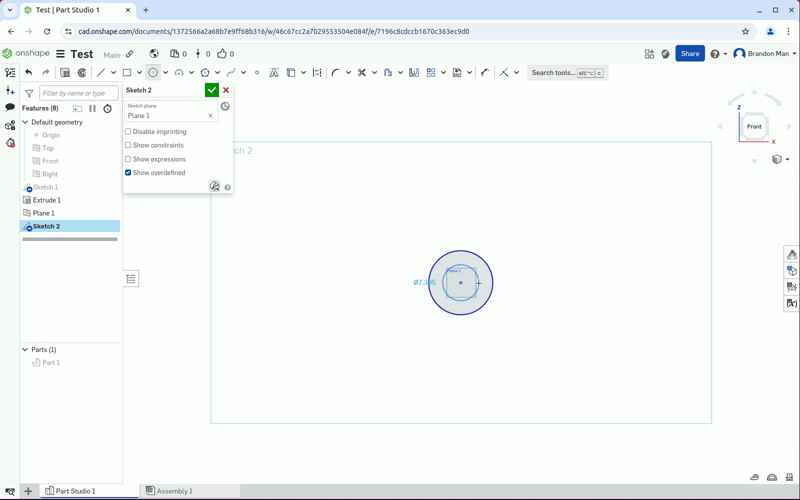
click(478, 282)
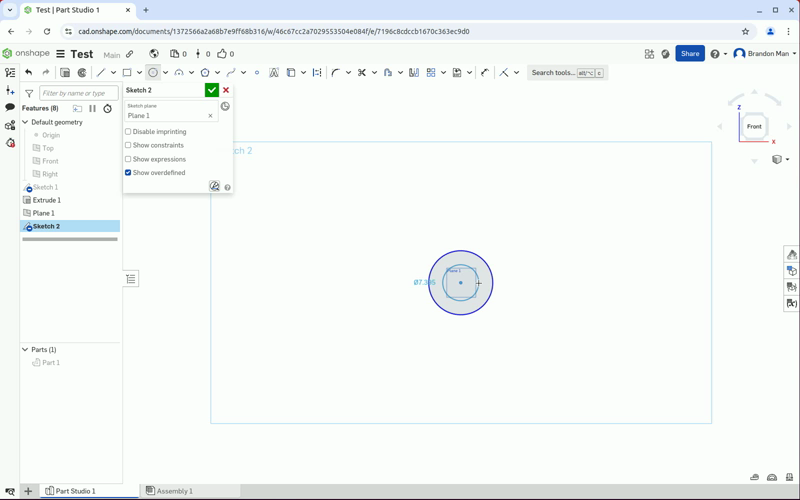
key(esc)
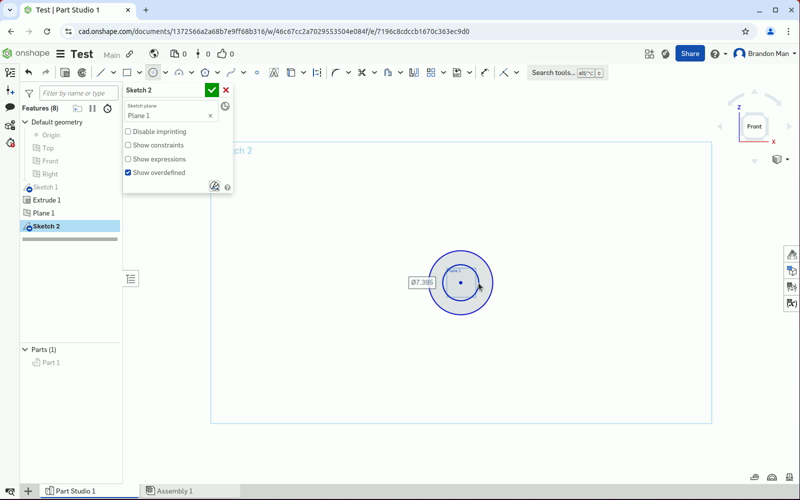
mouse_move(476, 305)
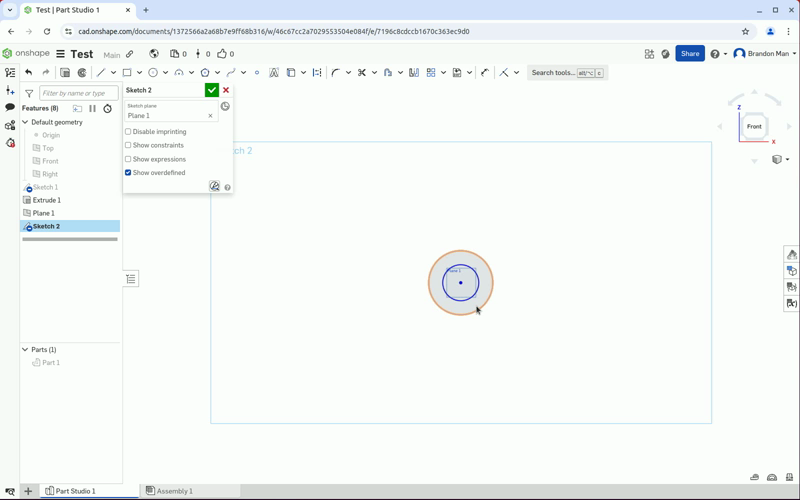
click(476, 305)
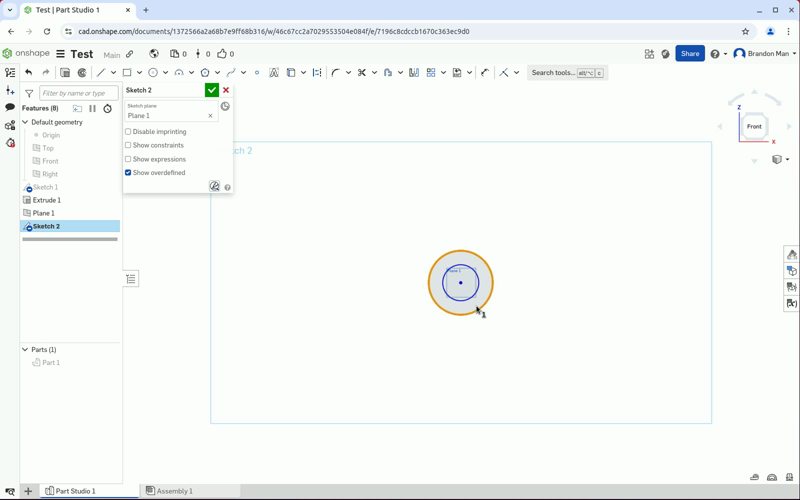
mouse_move(73, 352)
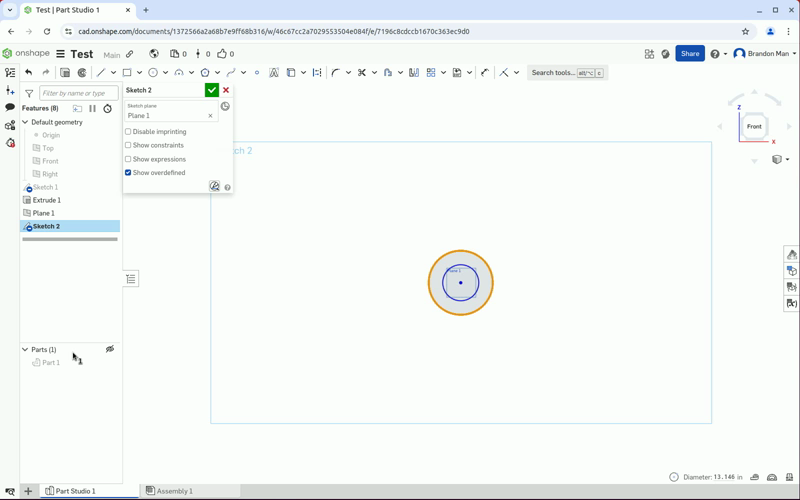
key(shift+y)
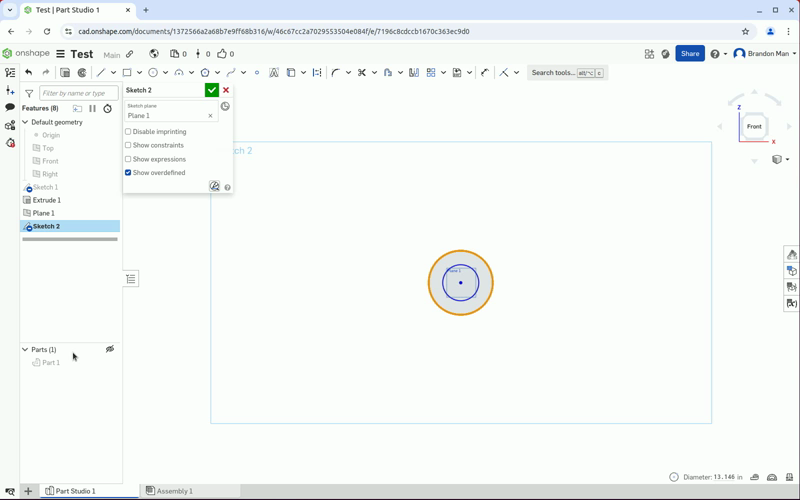
key(shift+e)
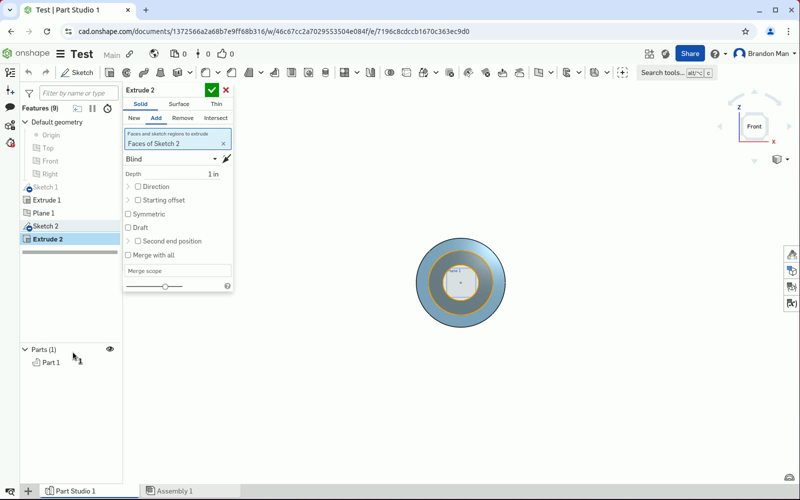
mouse_move(143, 106)
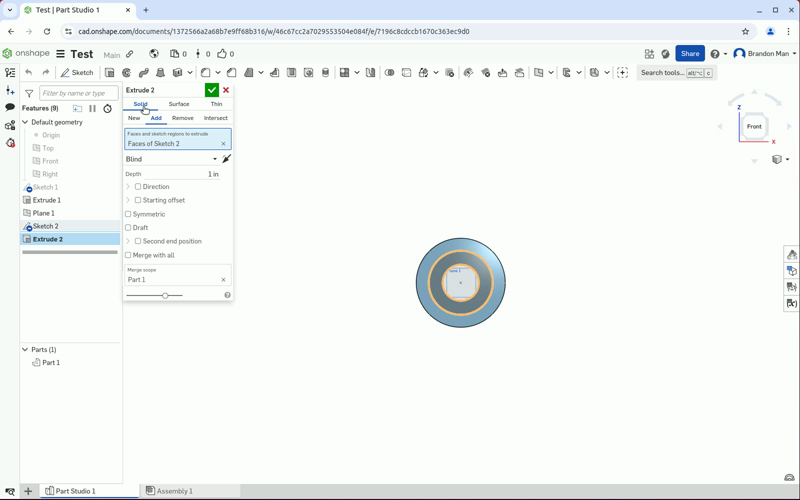
click(143, 106)
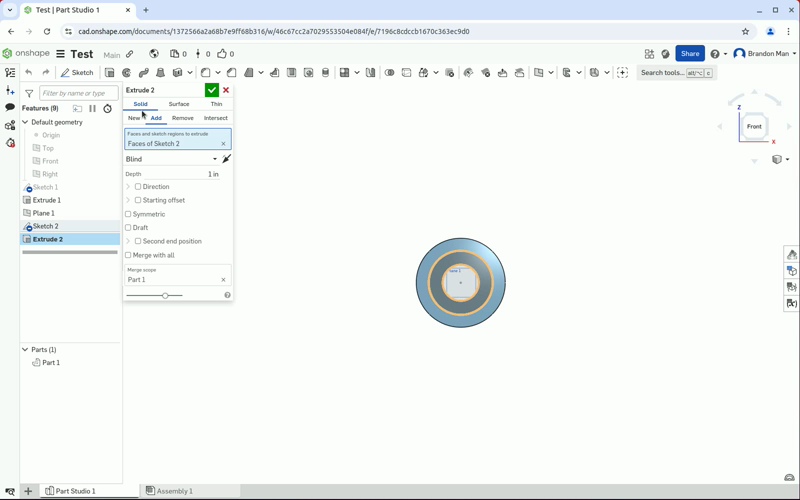
mouse_move(137, 120)
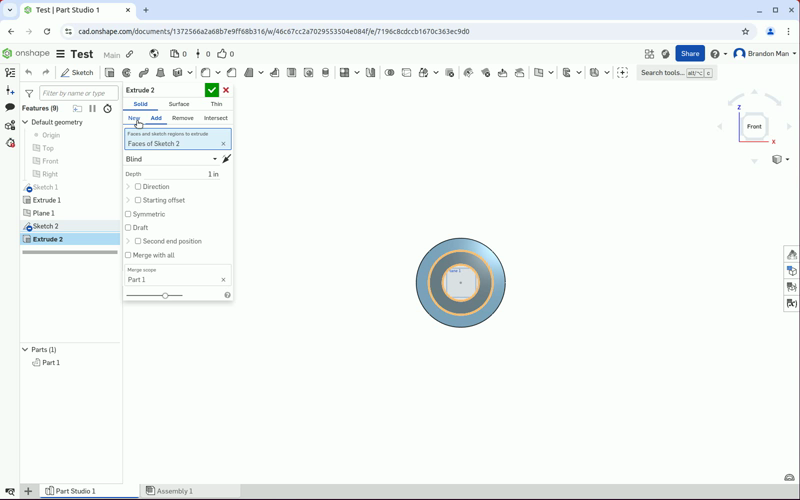
click(137, 120)
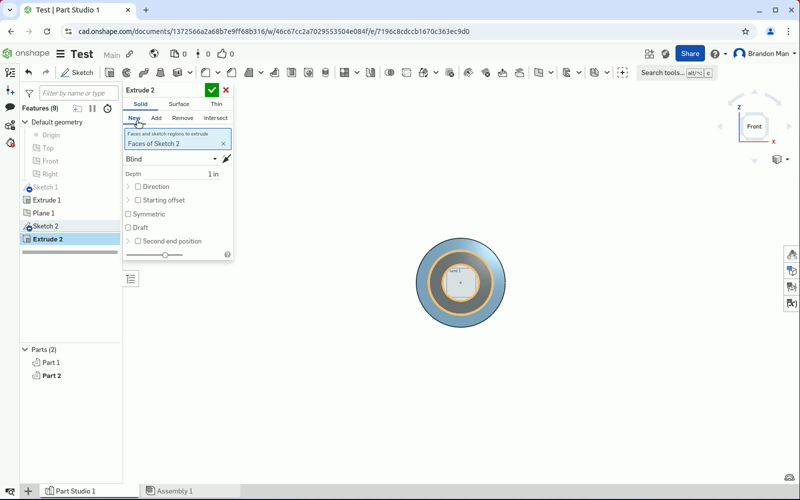
key(tab, 4)
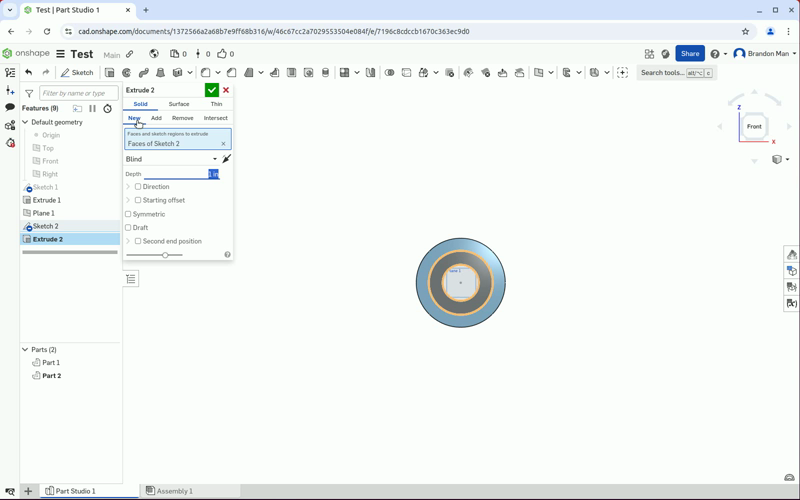
text(1.204)
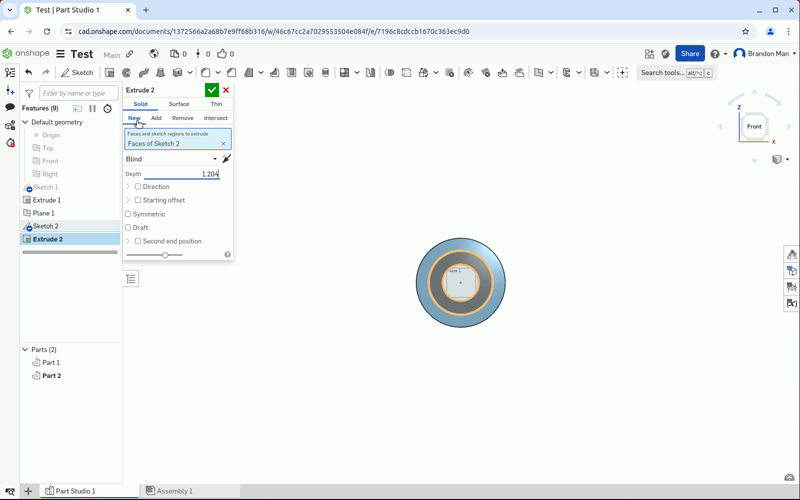
key(enter)
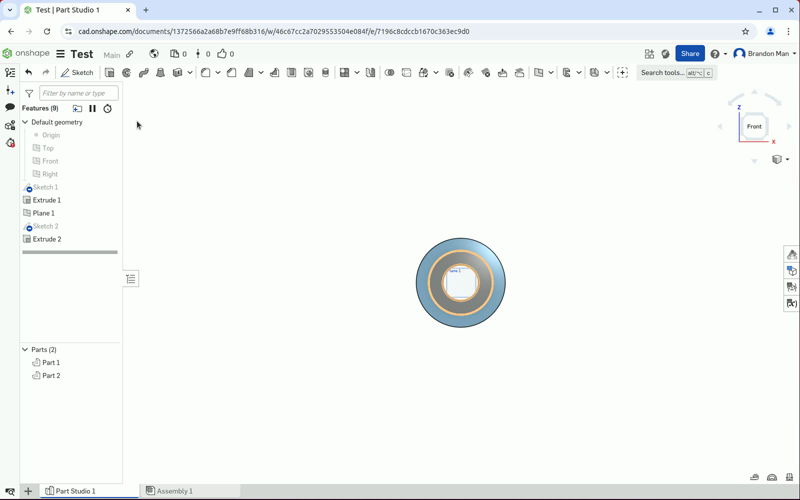
key(shift+h)
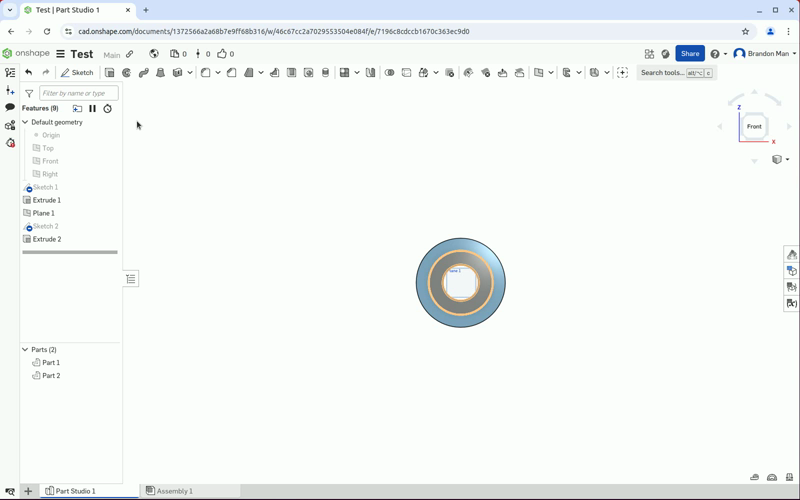
key(shift+h)
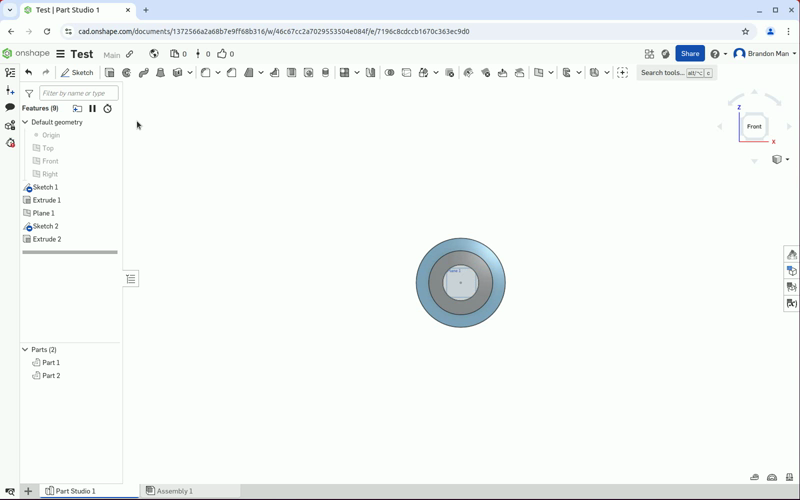
key(shift+7)
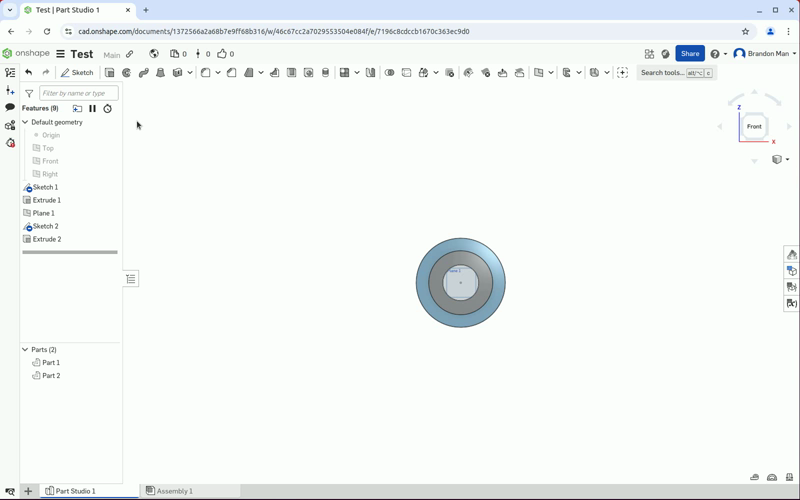
key(left, 2)
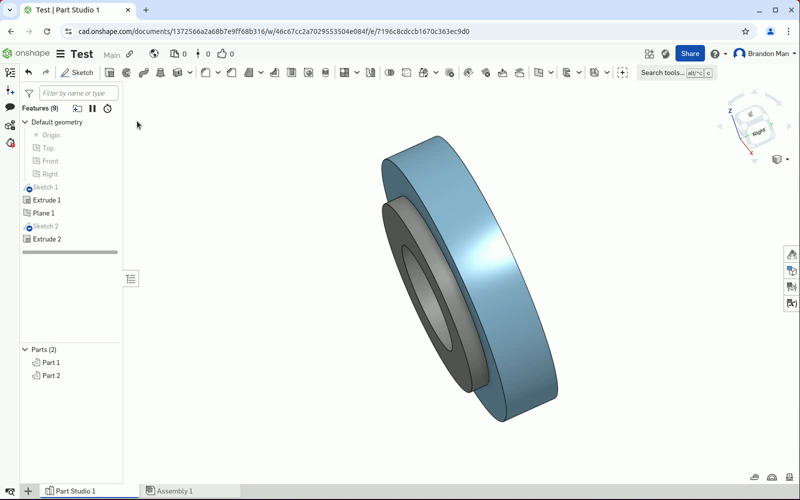
key(down, 2)
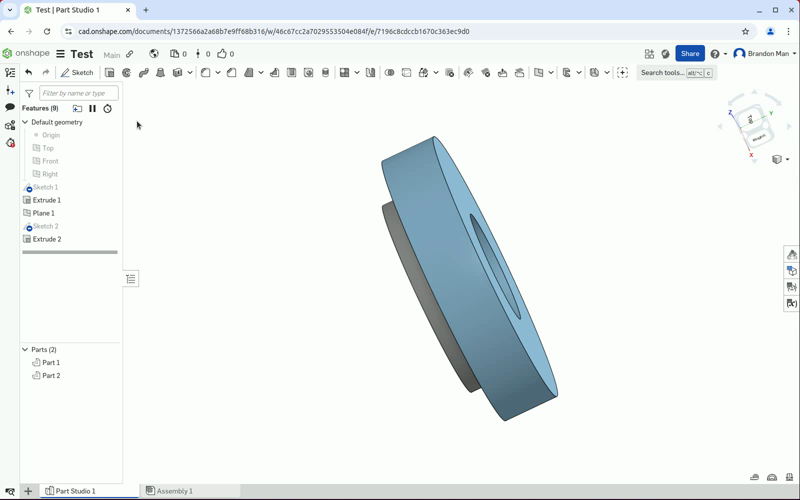
key(up, 2)
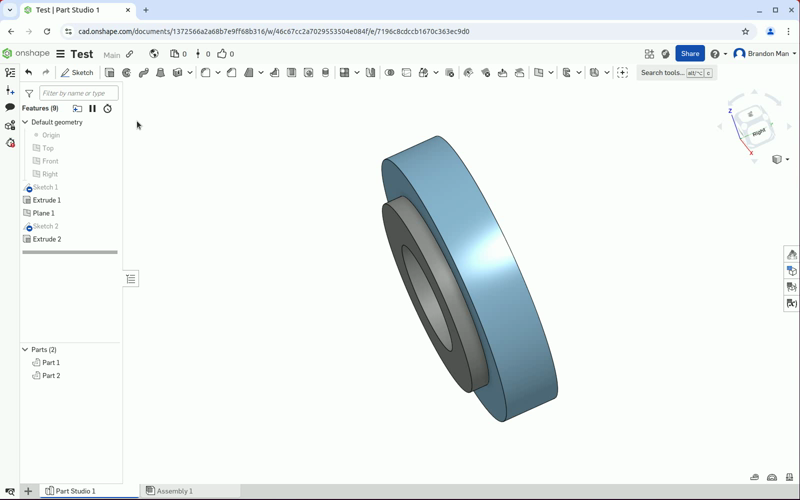
key(right, 2)
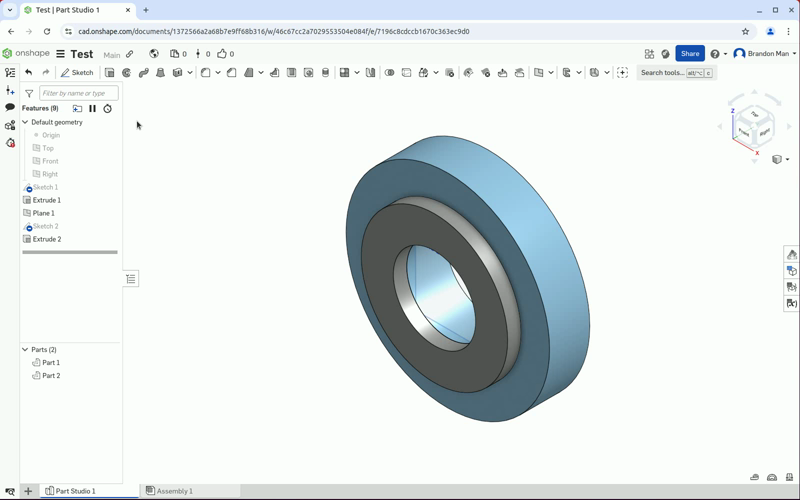
mouse_move(73, 189)
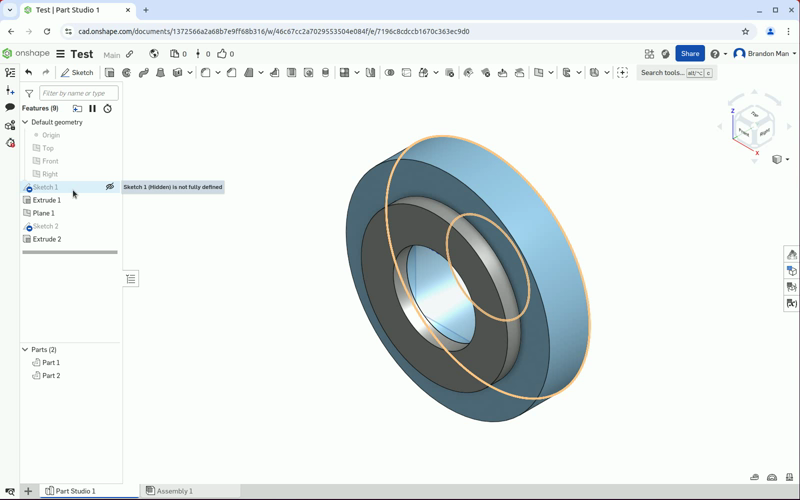
click(73, 189)